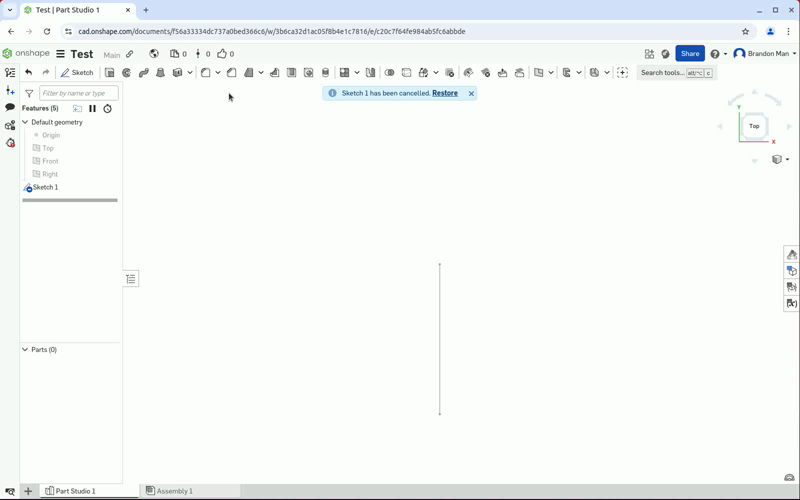
key(shift+h)
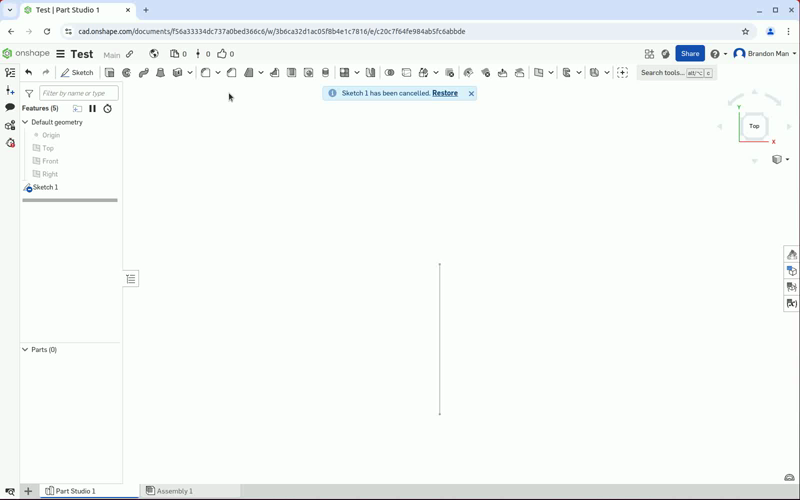
key(shift+s)
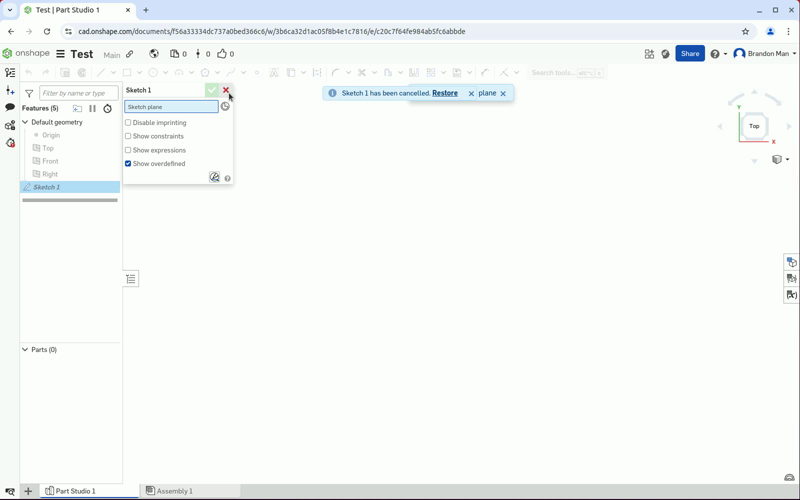
mouse_move(73, 150)
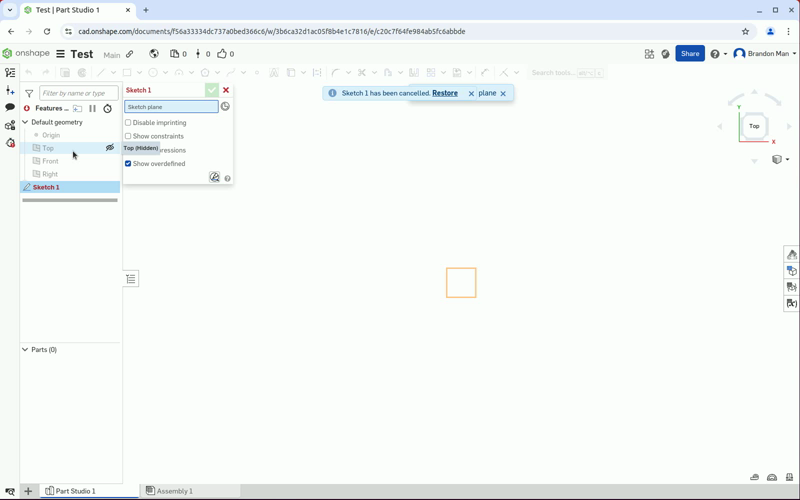
click(73, 150)
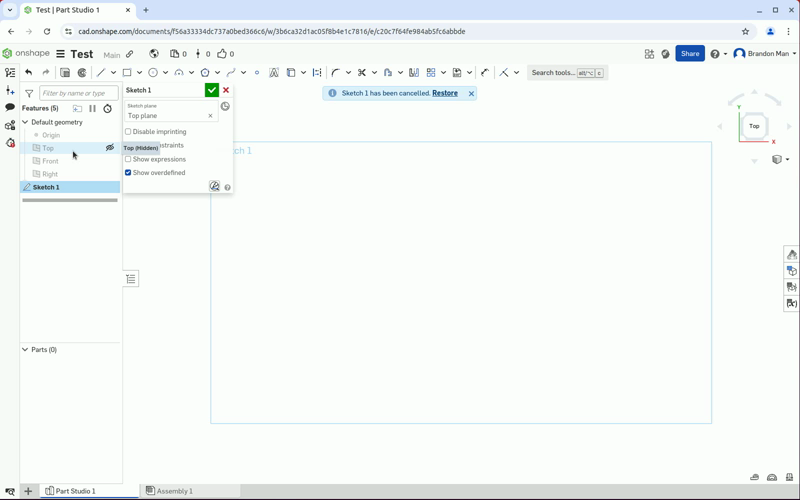
mouse_move(73, 352)
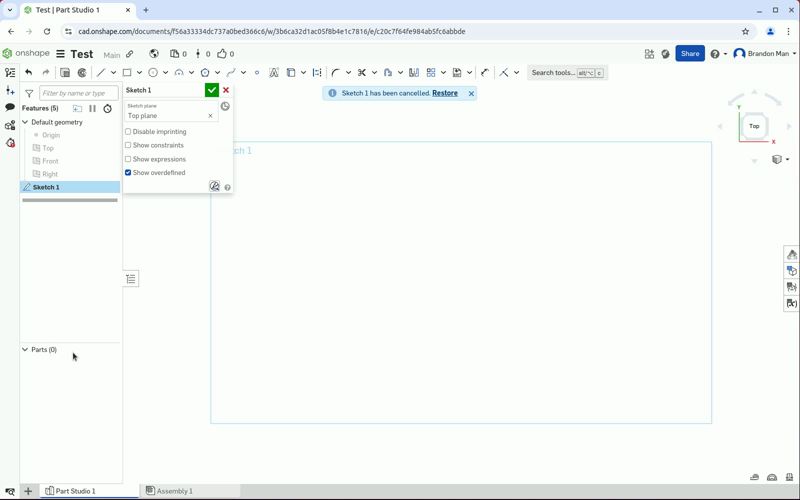
key(y)
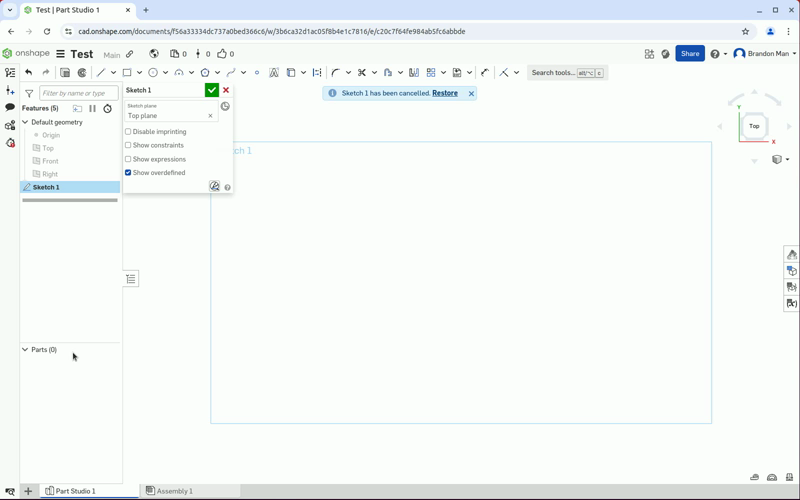
key(l)
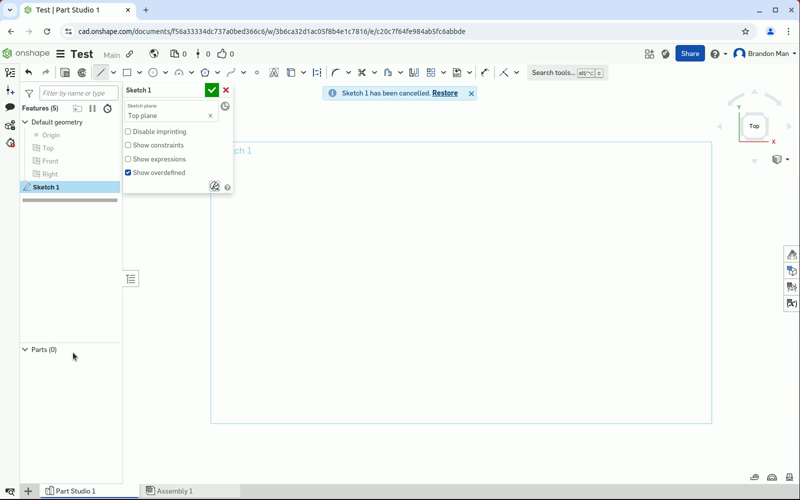
key_down(shift)
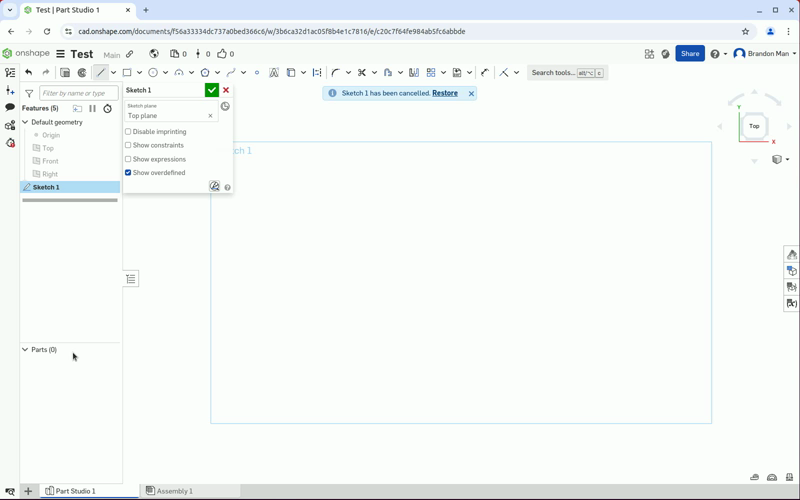
mouse_move(458, 353)
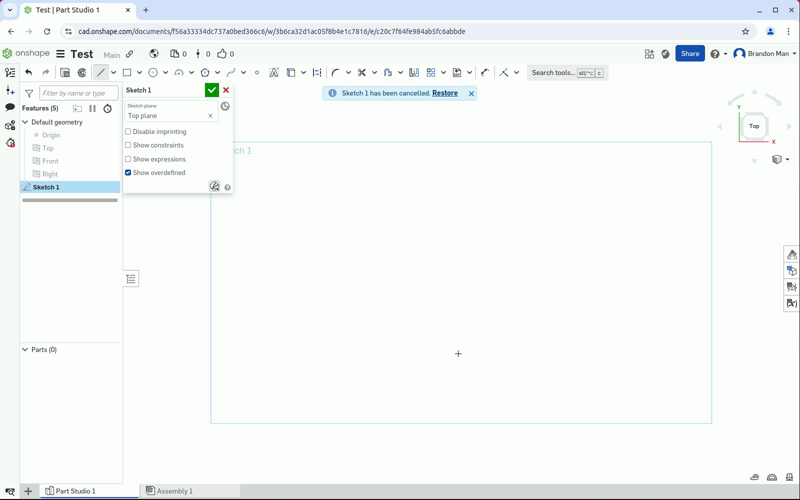
click(458, 353)
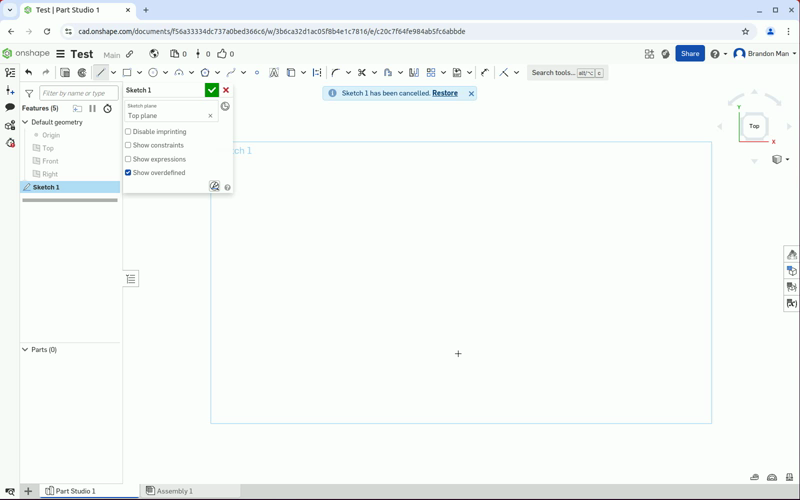
key_up(shift)
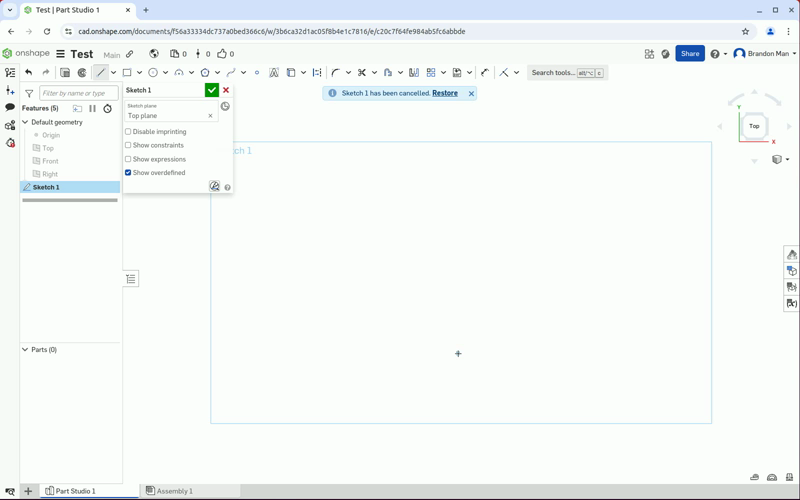
key_down(shift)
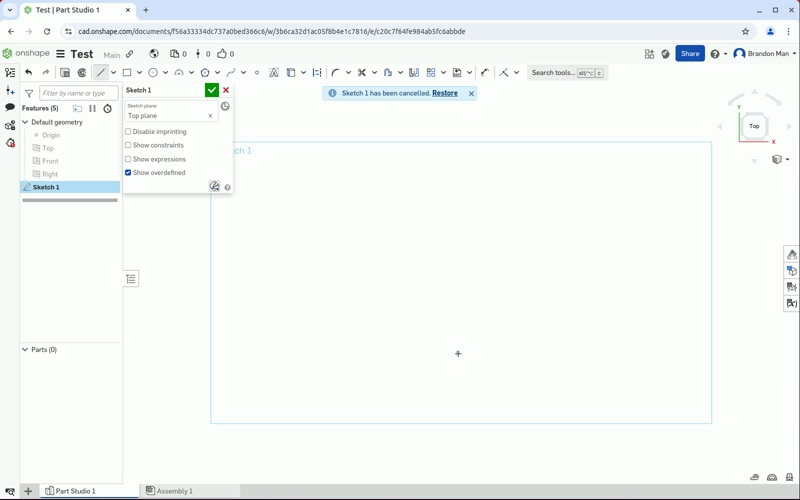
mouse_move(488, 353)
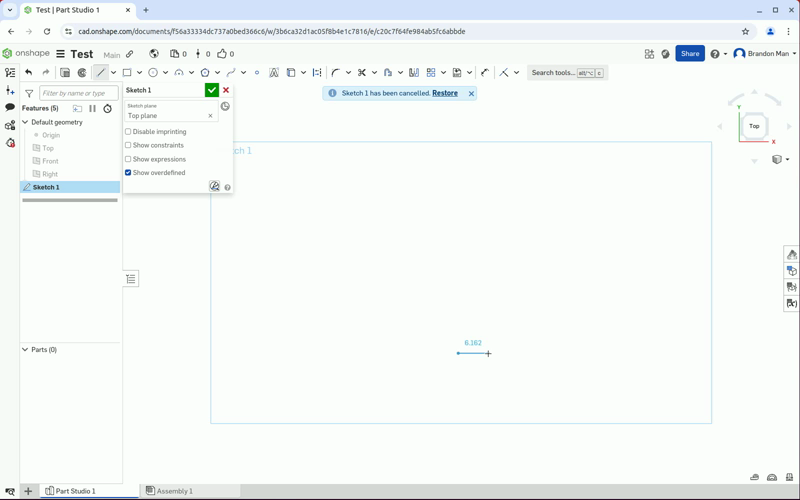
mouse_move(464, 353)
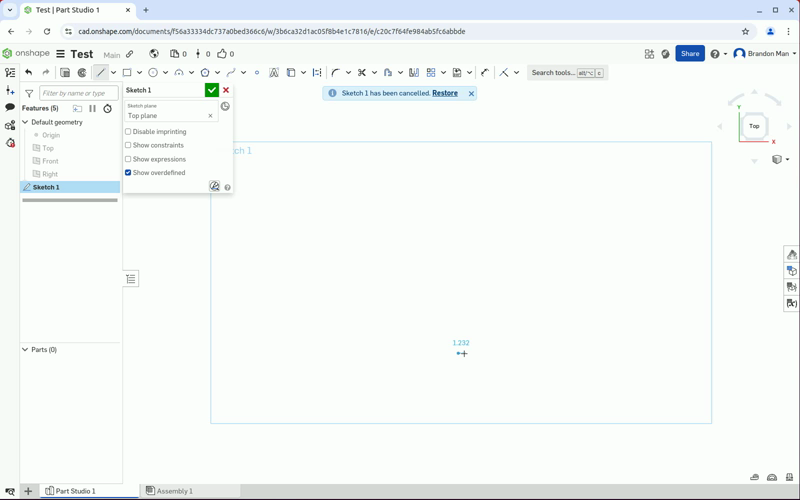
scroll(6)
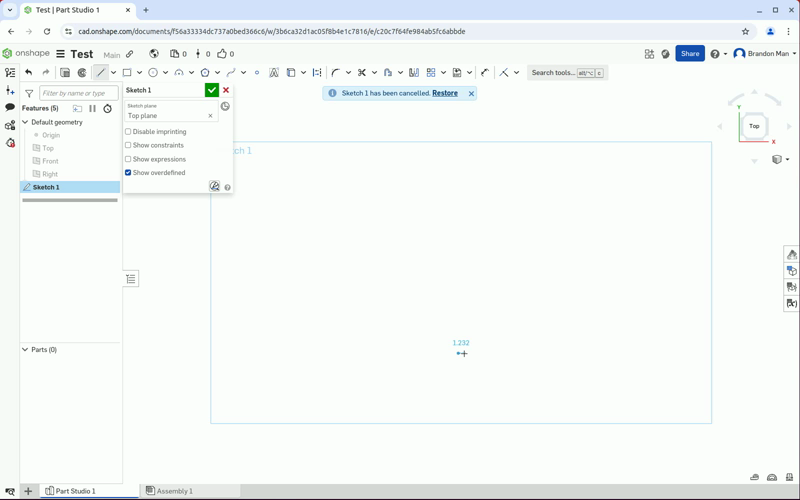
scroll(6)
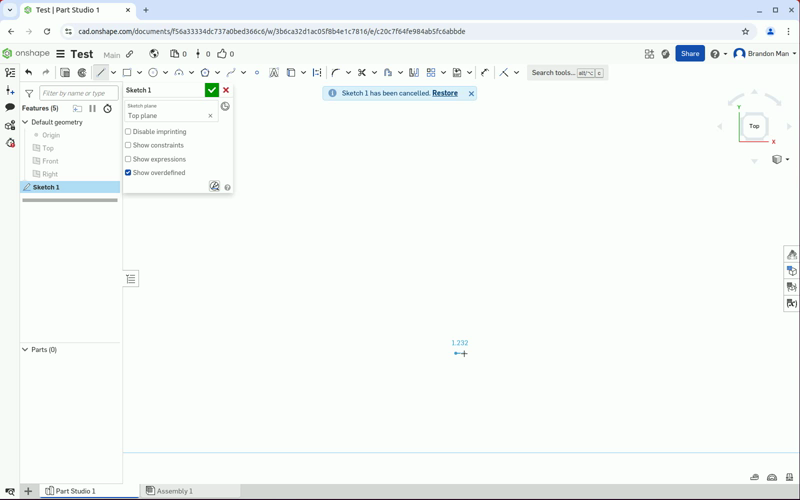
scroll(6)
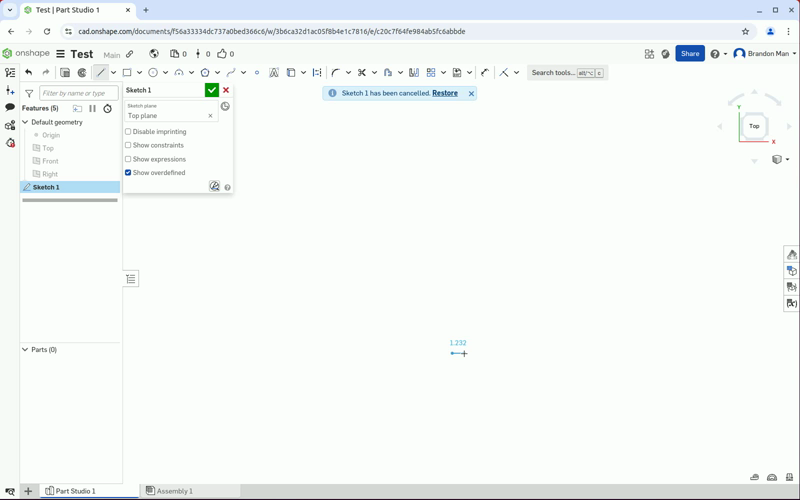
scroll(6)
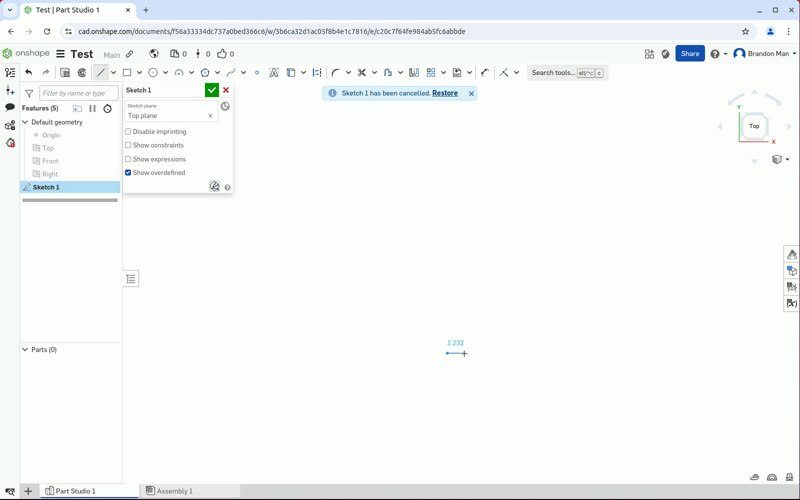
scroll(6)
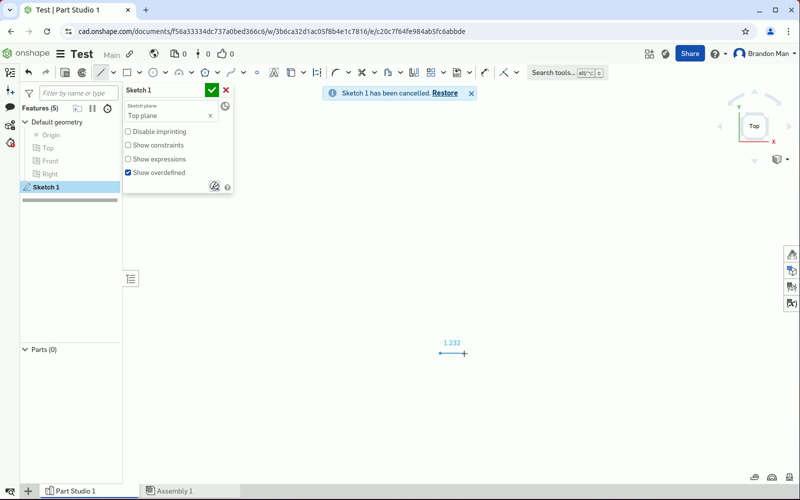
scroll(6)
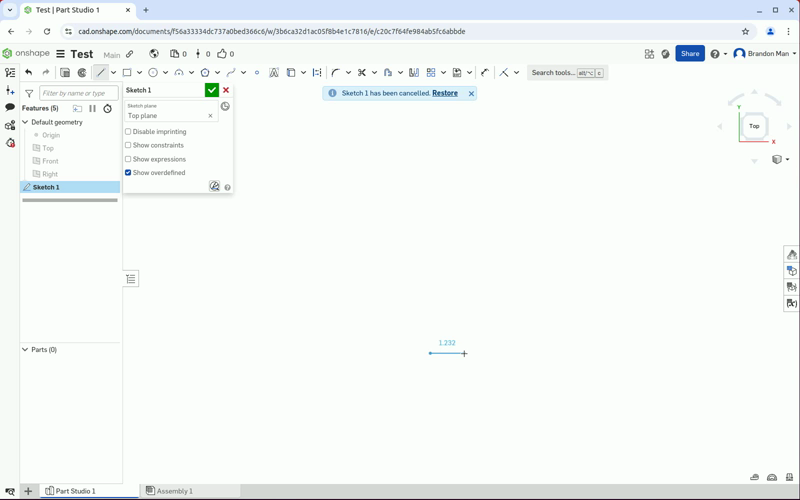
scroll(6)
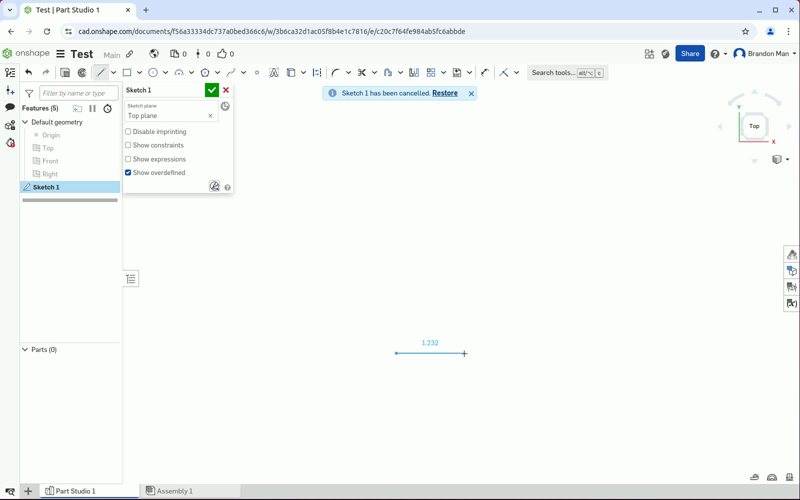
click(464, 353)
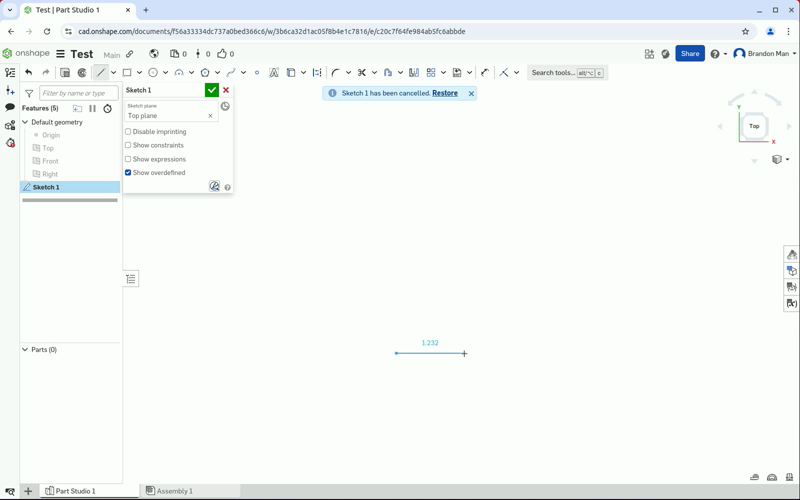
scroll(-6)
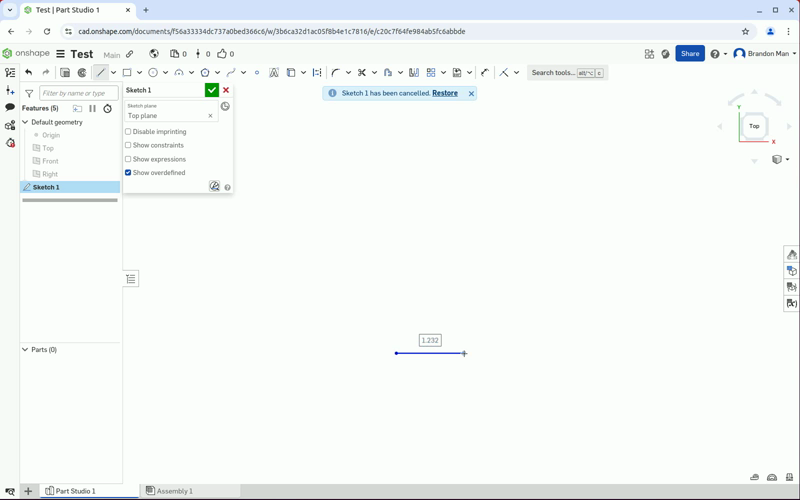
scroll(-6)
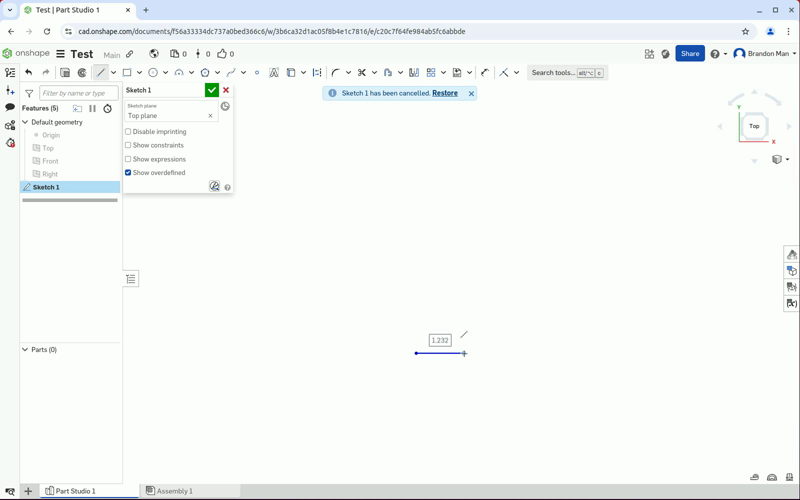
scroll(-6)
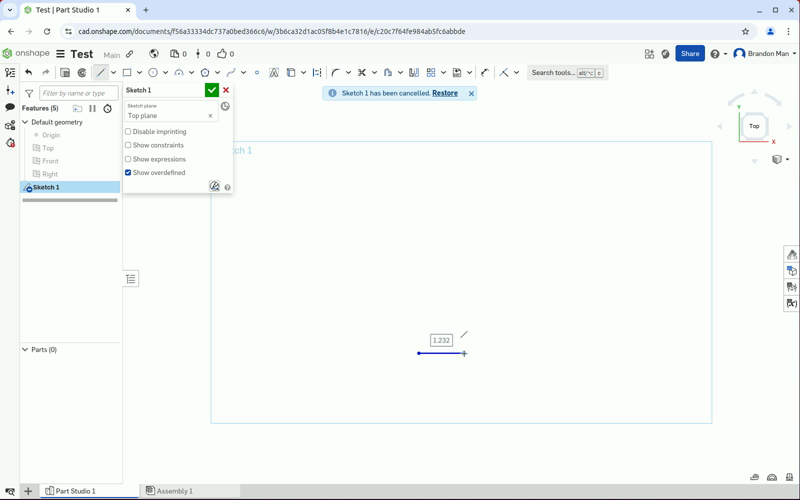
scroll(-6)
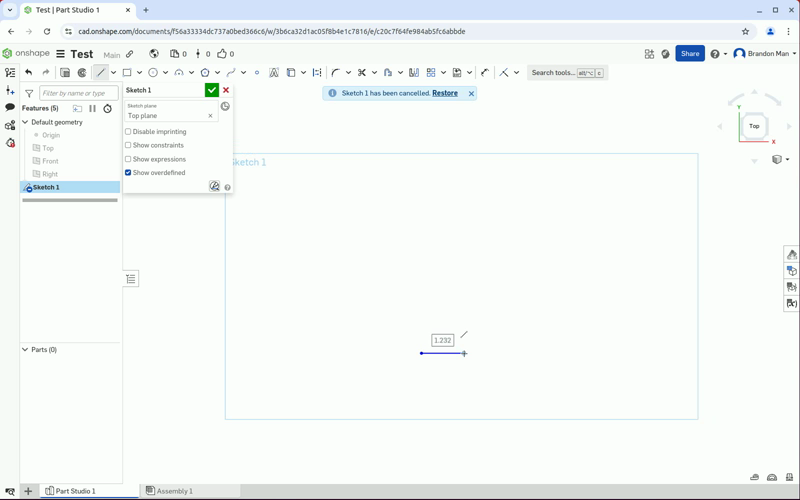
scroll(-6)
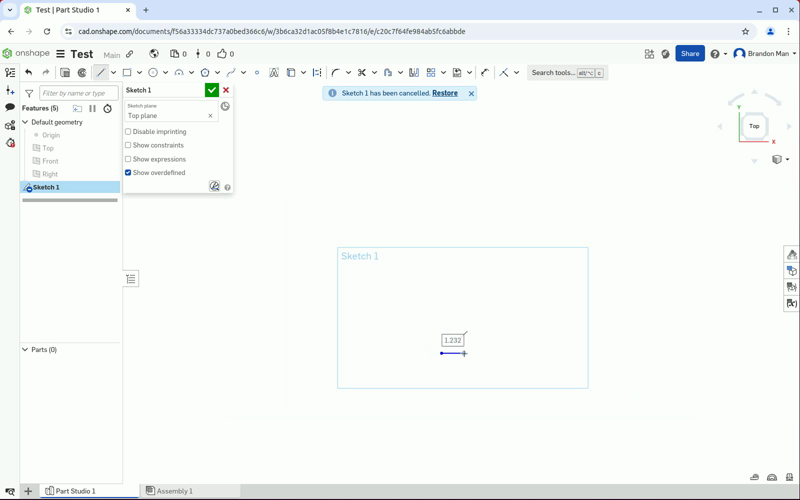
scroll(-6)
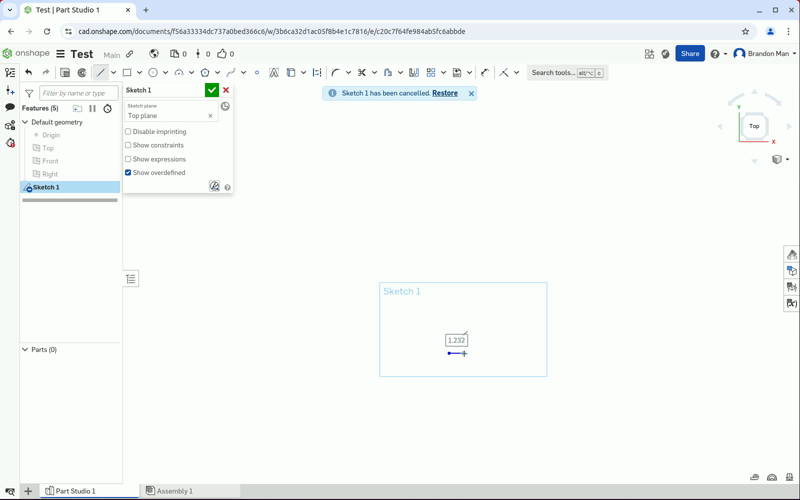
scroll(-6)
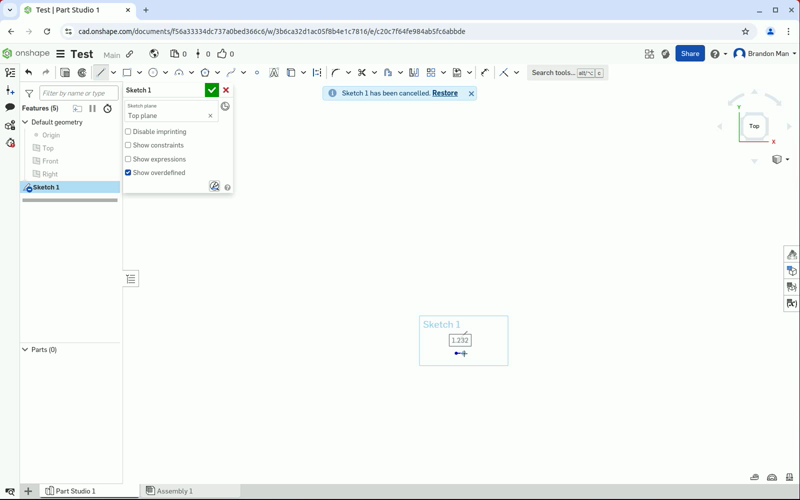
key_up(shift)
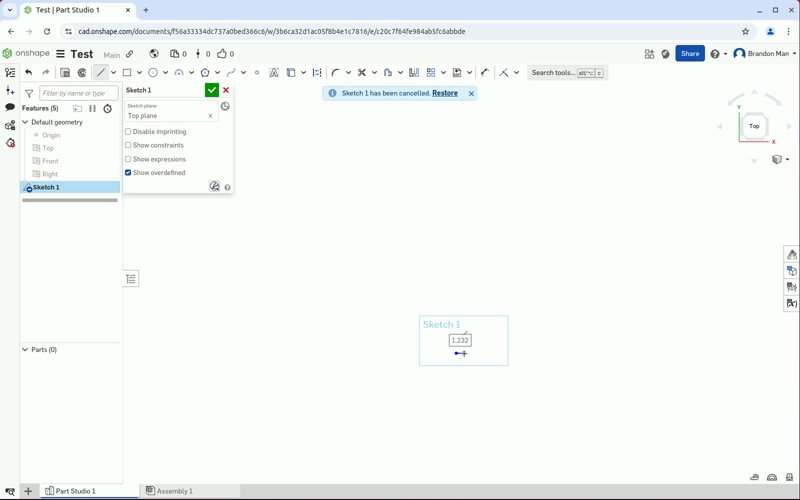
key_down(shift)
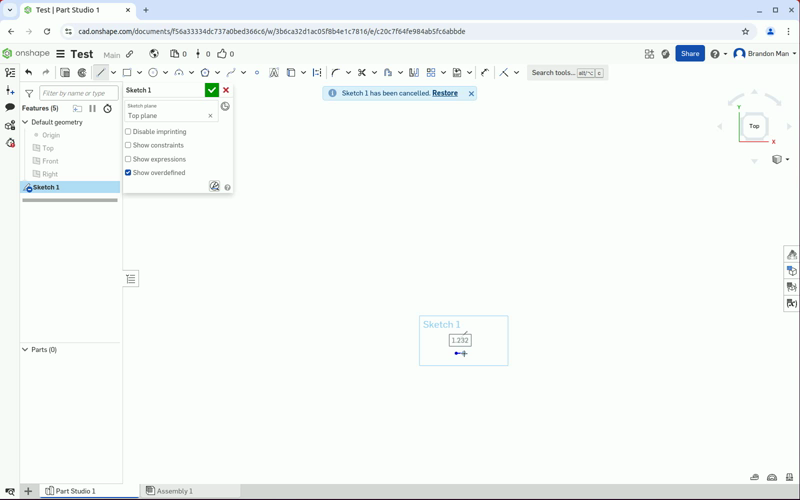
mouse_move(464, 213)
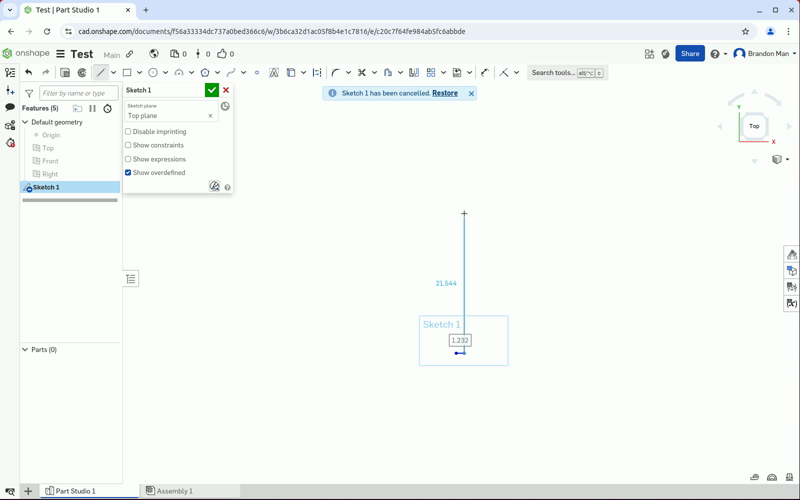
click(464, 213)
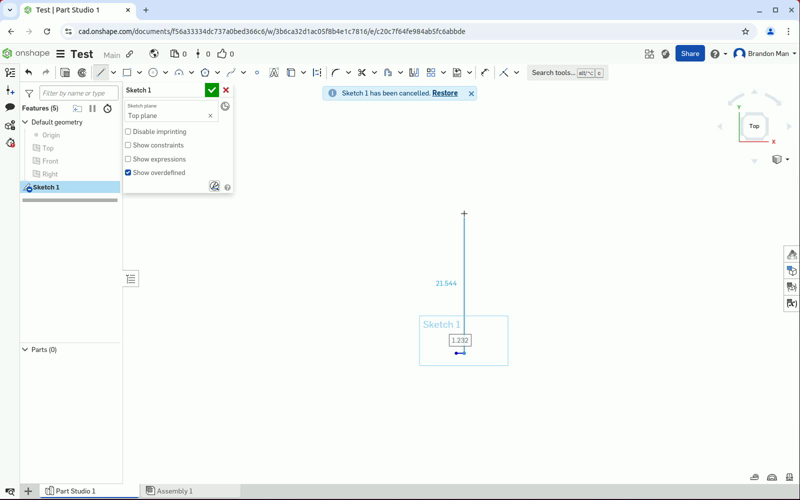
key_up(shift)
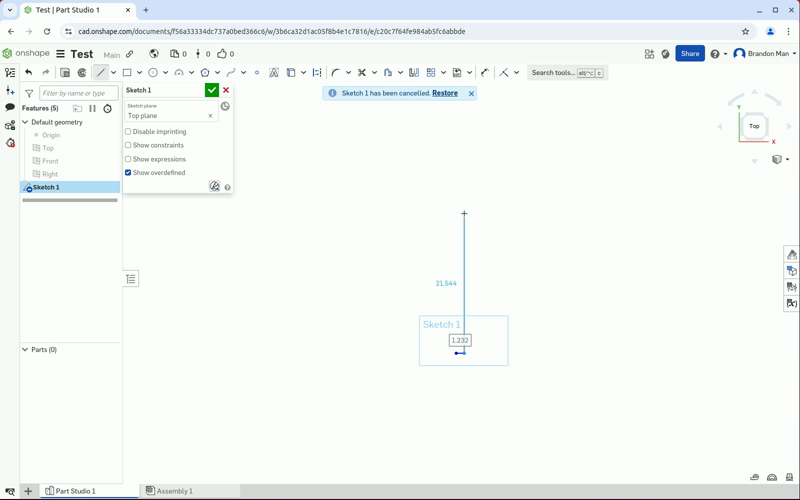
key_down(shift)
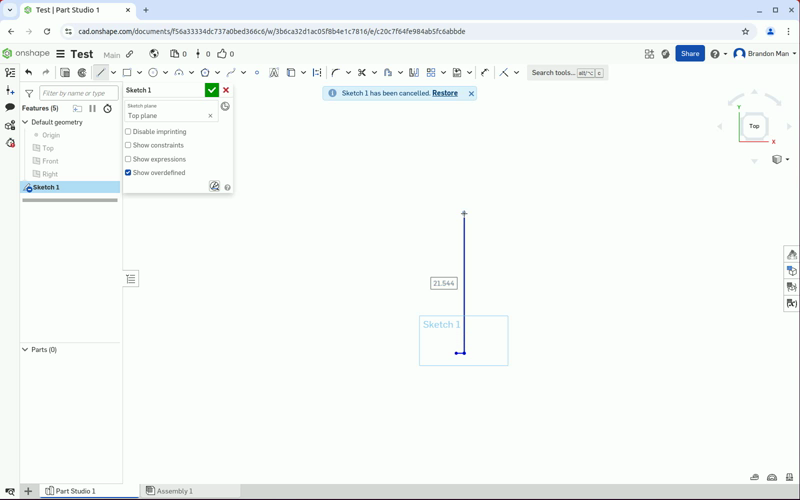
mouse_move(494, 213)
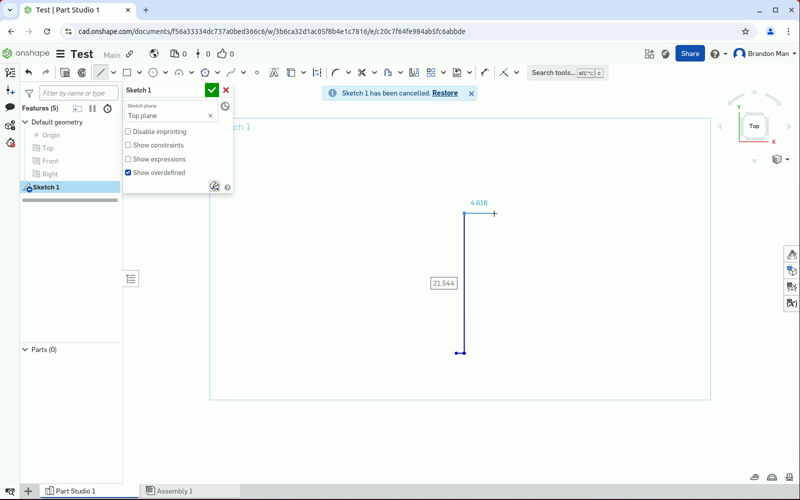
mouse_move(458, 213)
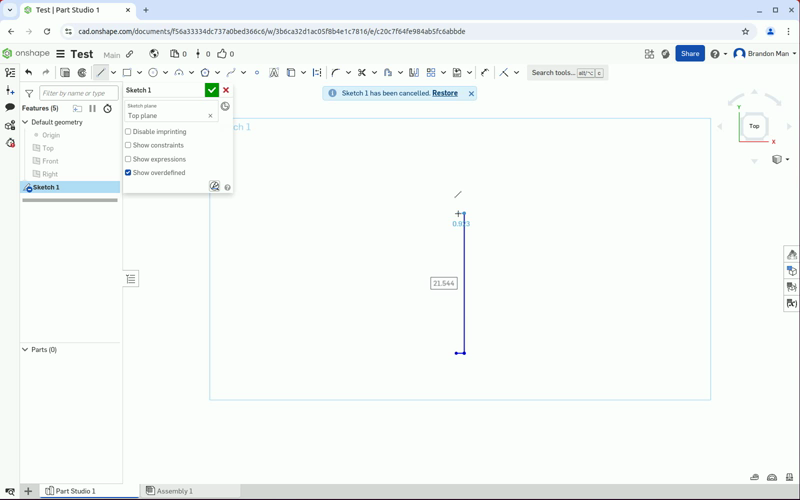
scroll(6)
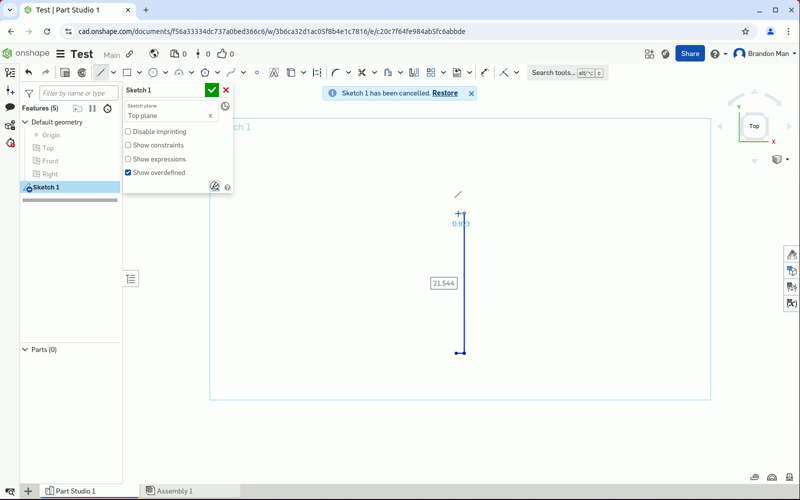
scroll(6)
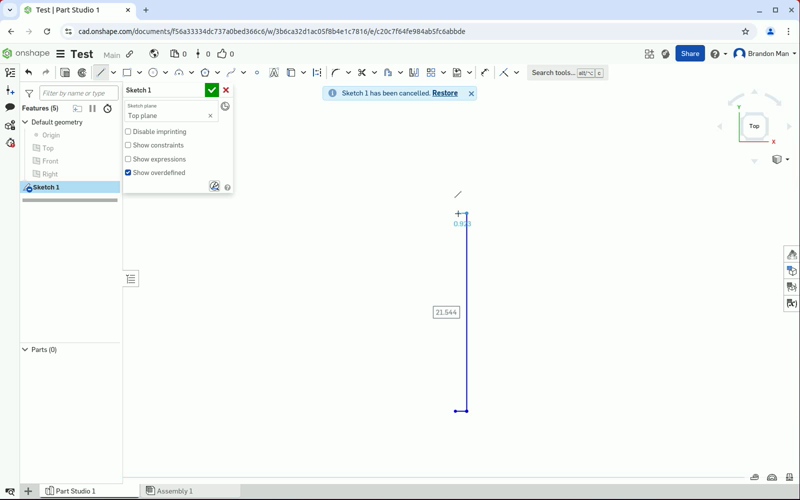
scroll(6)
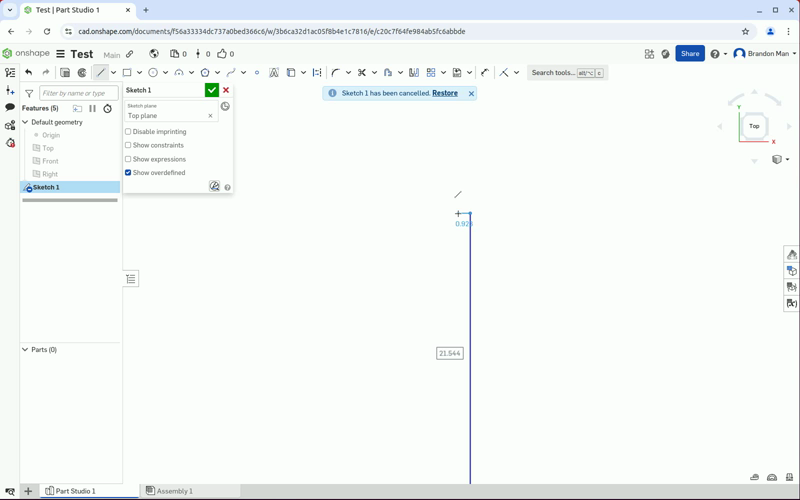
scroll(6)
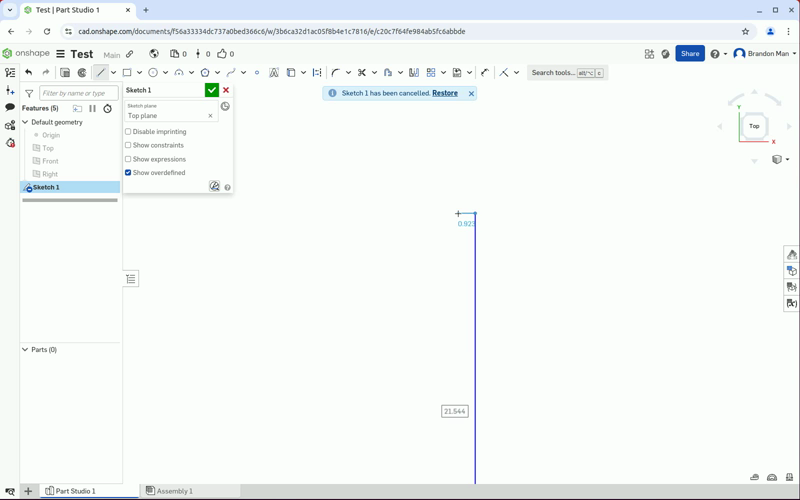
scroll(6)
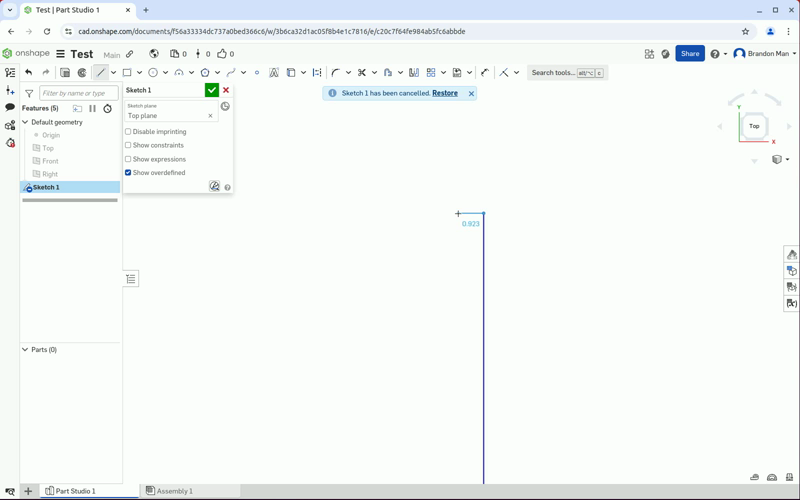
scroll(6)
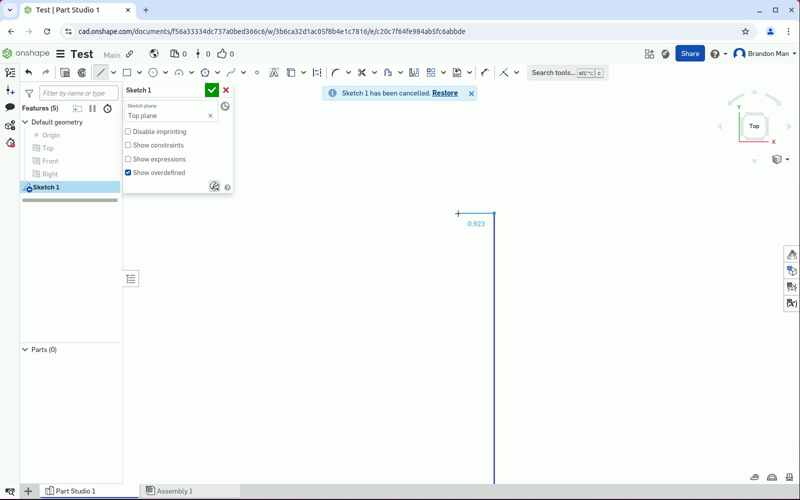
scroll(6)
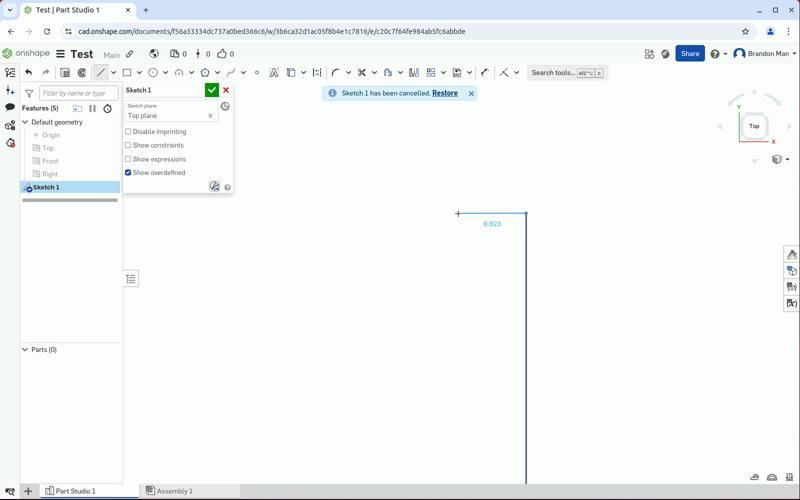
click(458, 213)
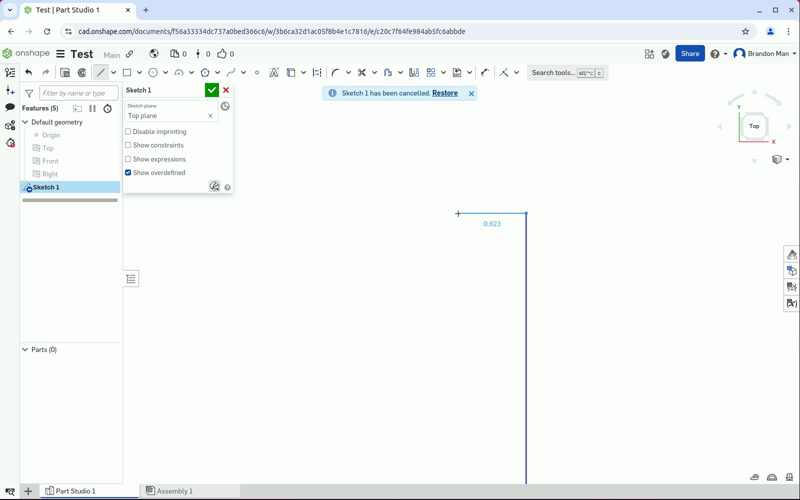
scroll(-6)
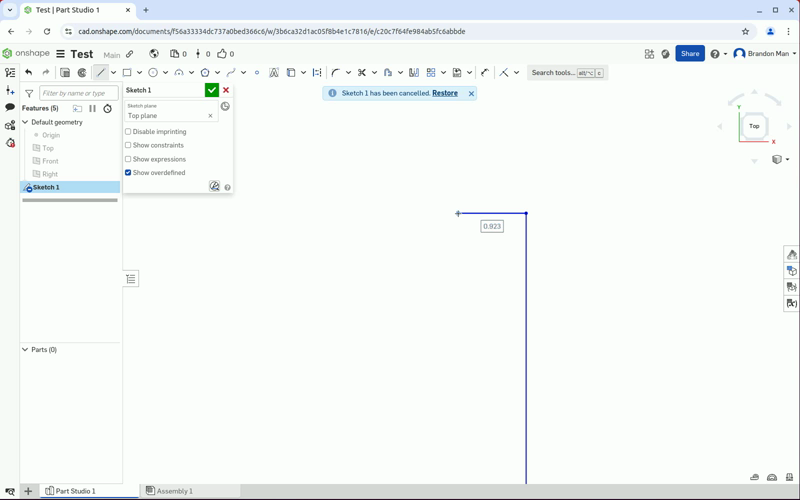
scroll(-6)
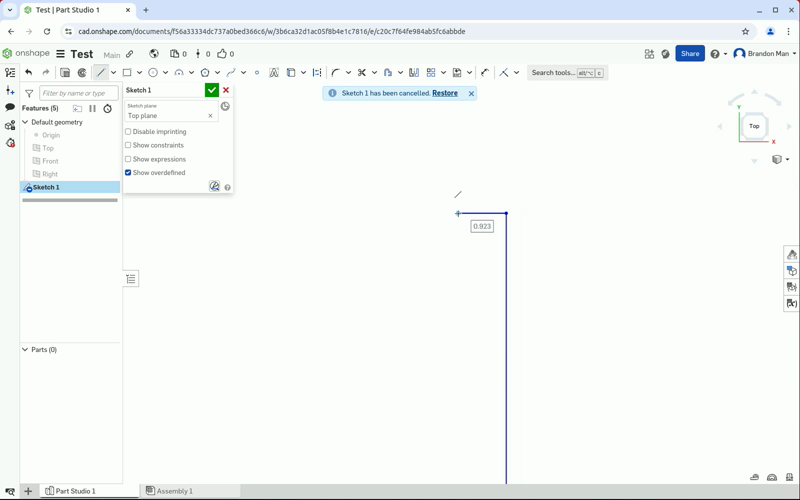
scroll(-6)
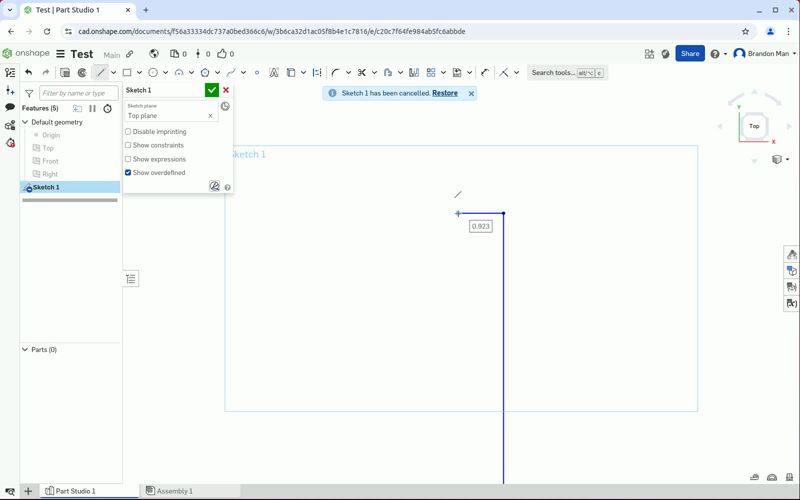
scroll(-6)
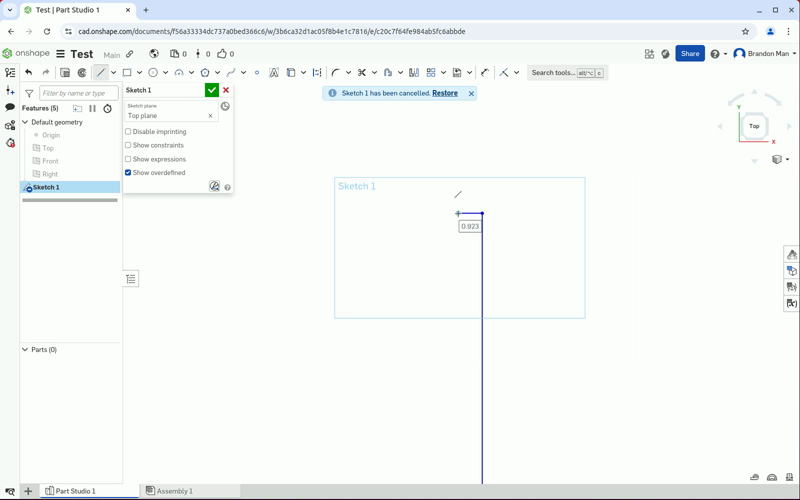
scroll(-6)
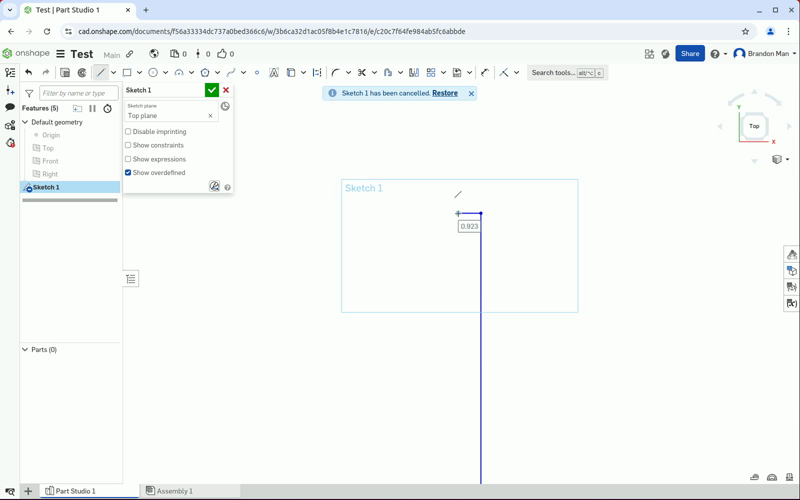
scroll(-6)
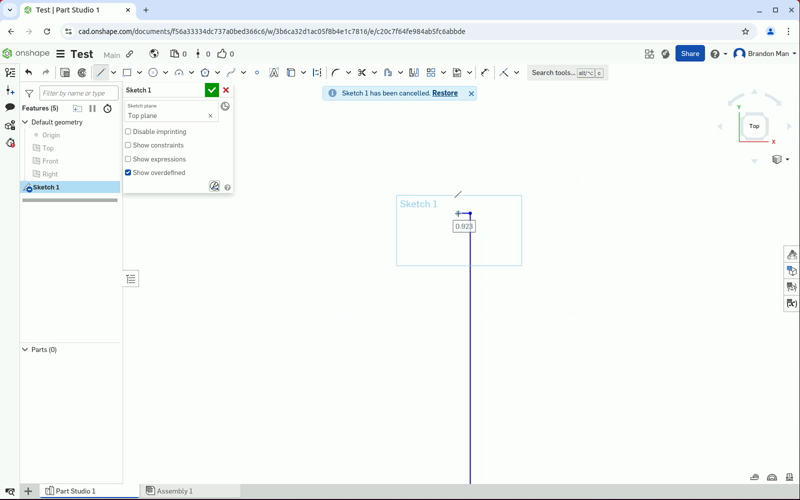
scroll(-6)
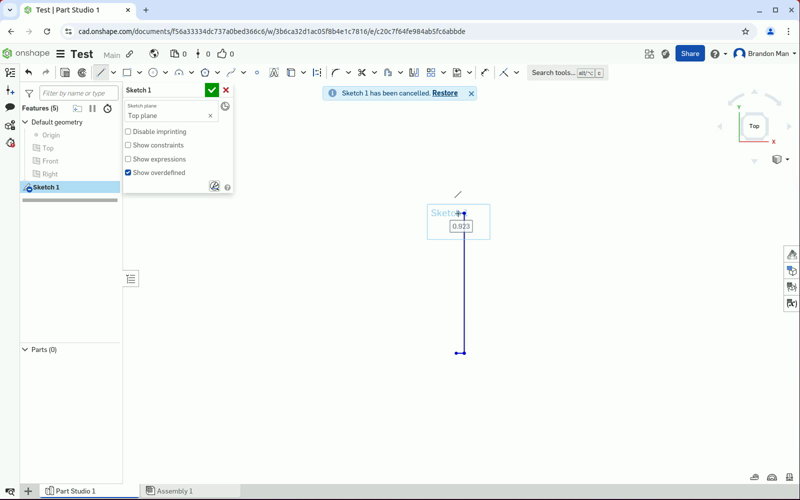
key_up(shift)
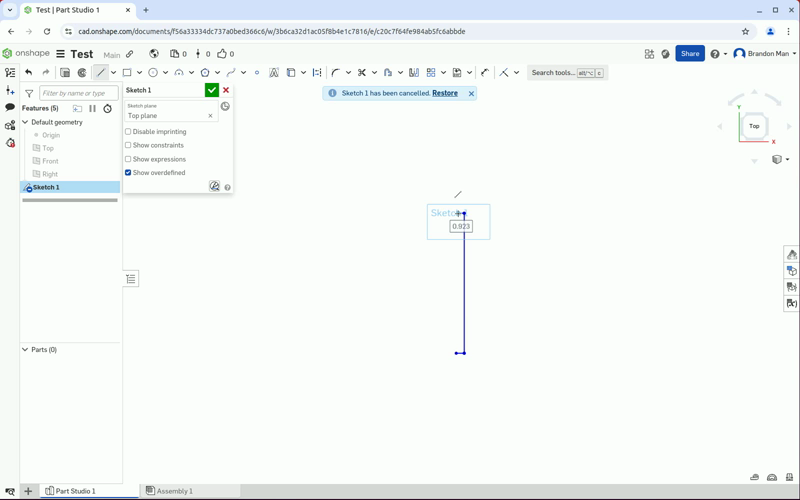
key_down(shift)
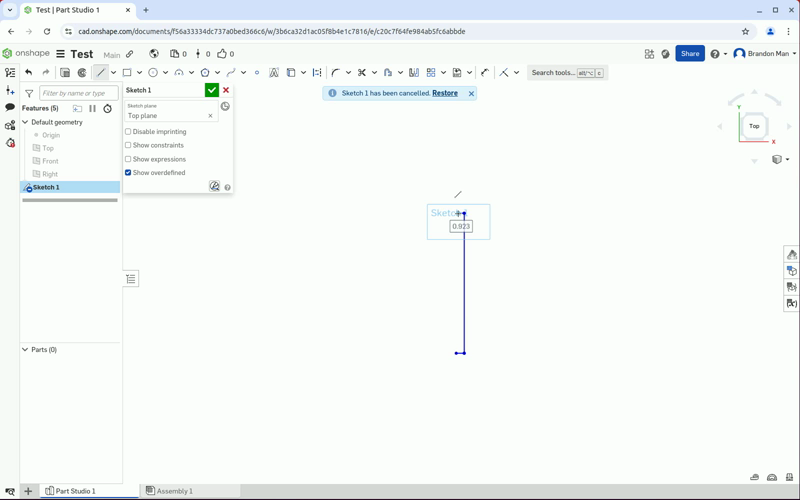
mouse_move(458, 353)
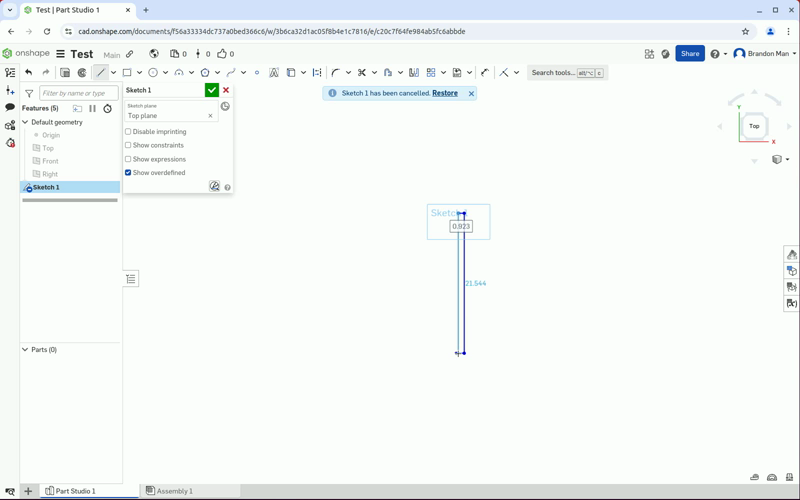
key_up(shift)
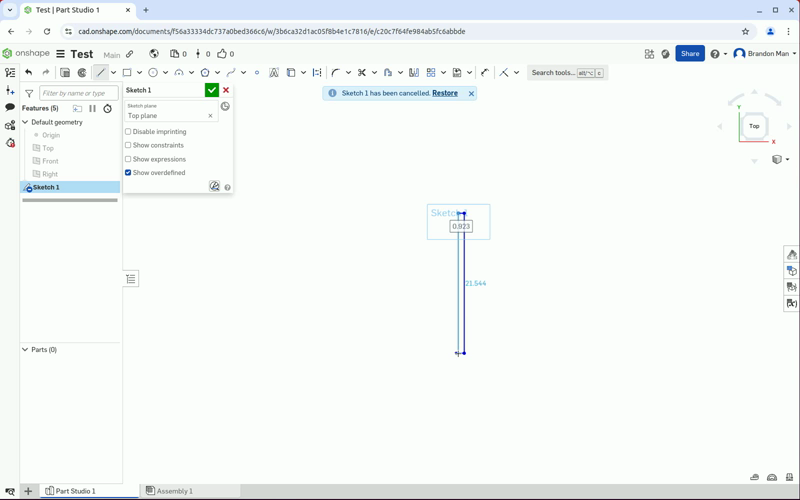
click(458, 353)
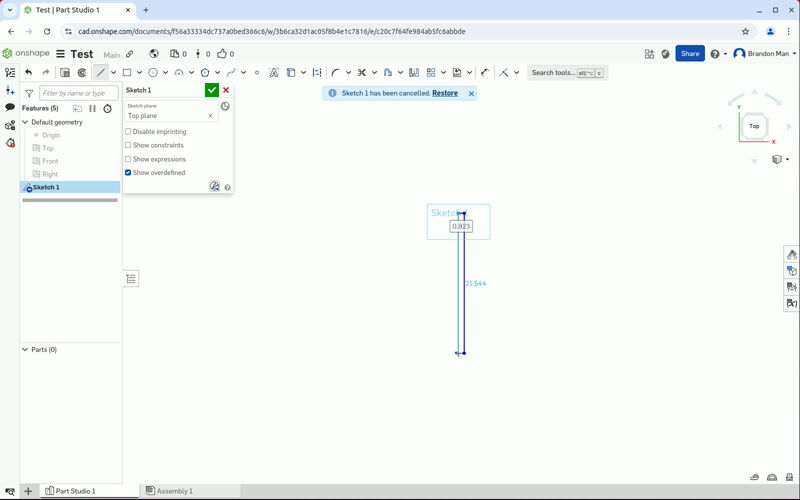
key(esc)
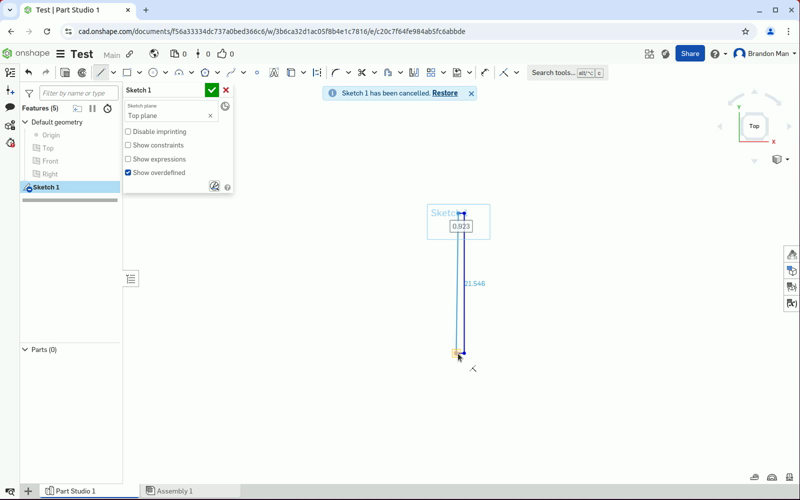
mouse_move(460, 316)
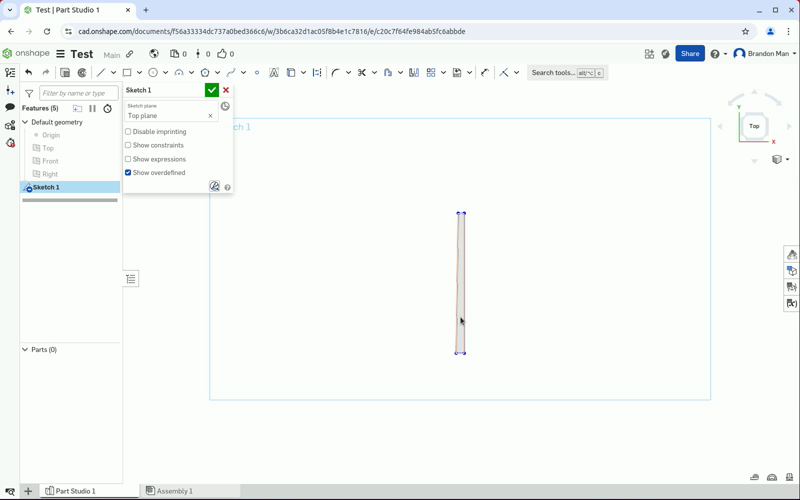
scroll(6)
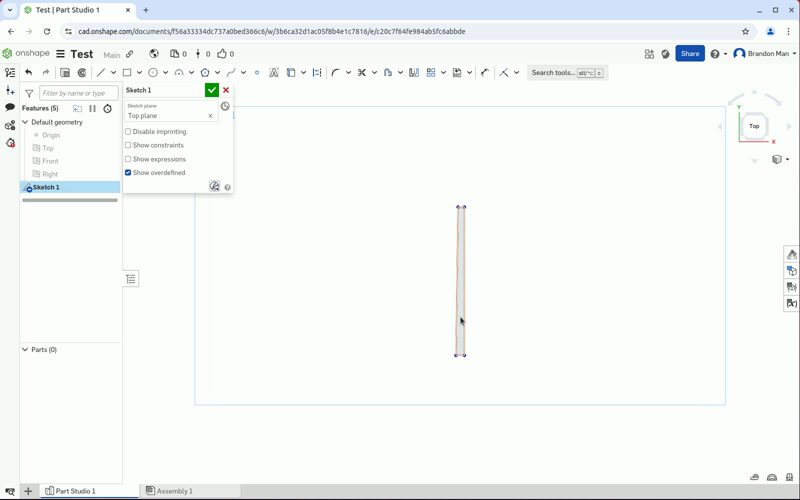
scroll(6)
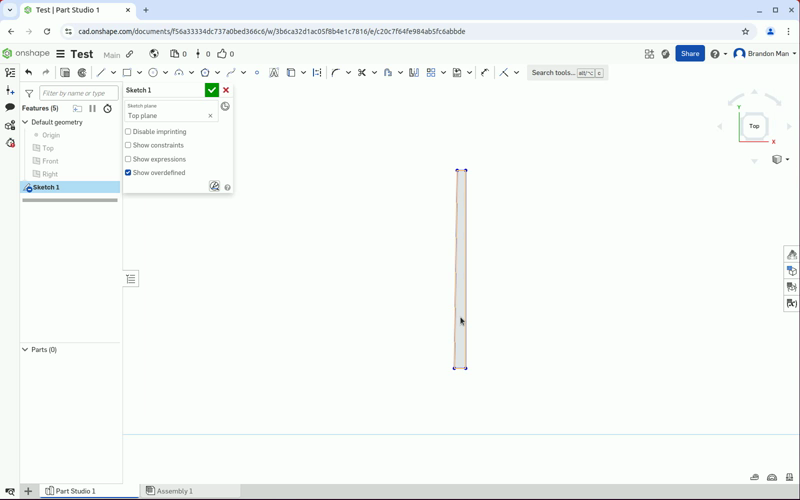
scroll(6)
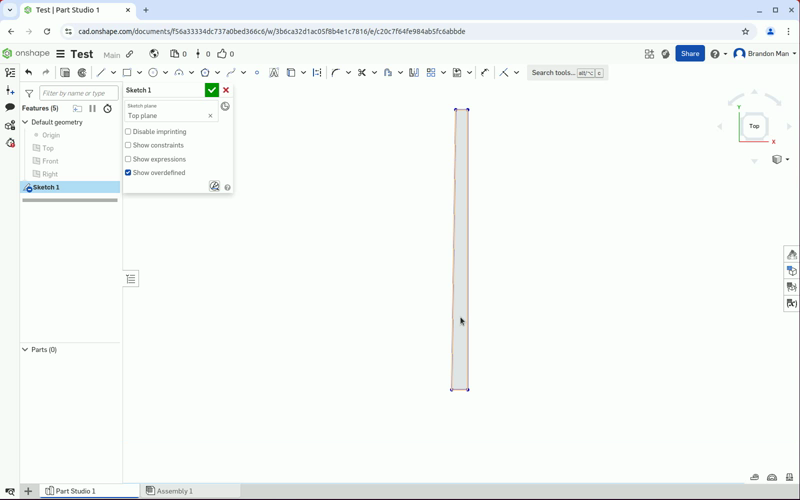
scroll(6)
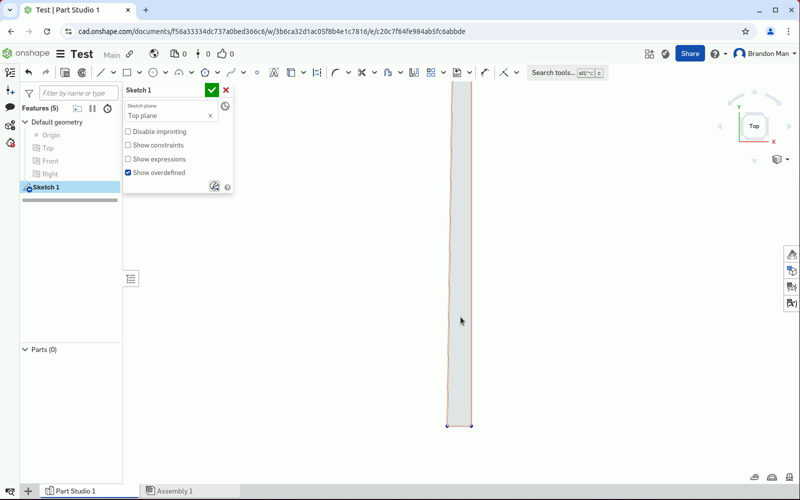
scroll(6)
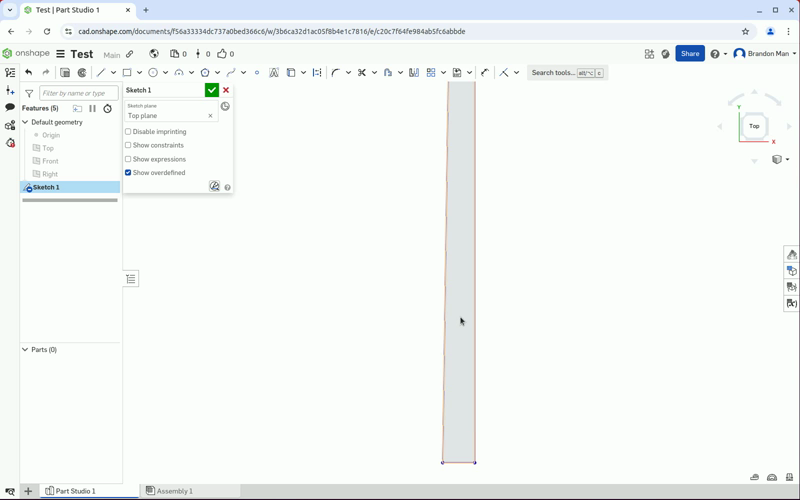
scroll(6)
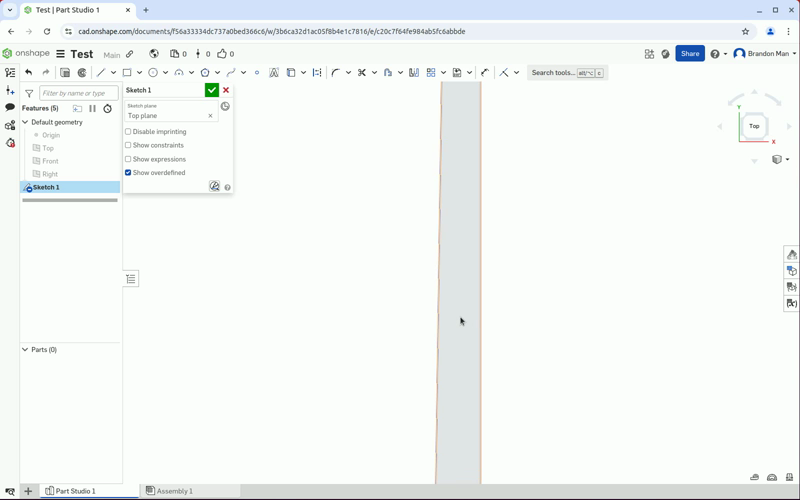
scroll(6)
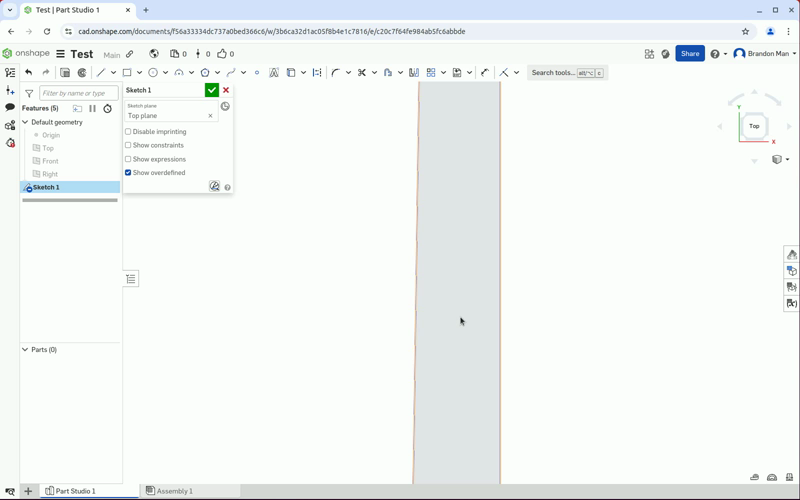
click(460, 316)
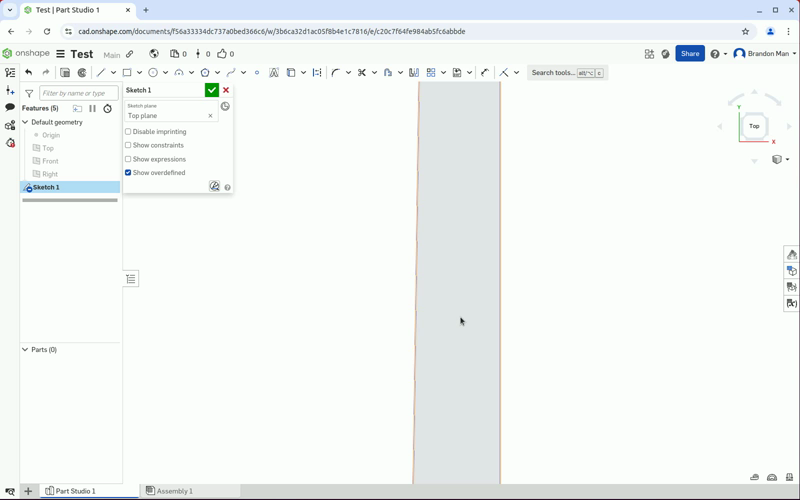
scroll(-6)
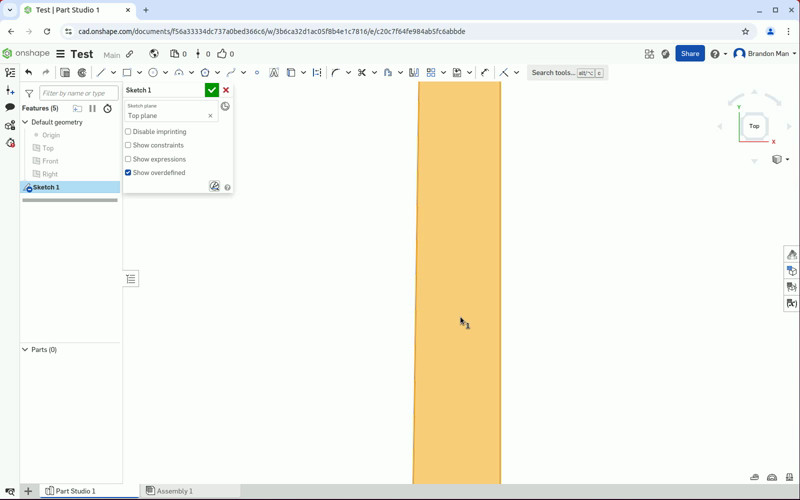
scroll(-6)
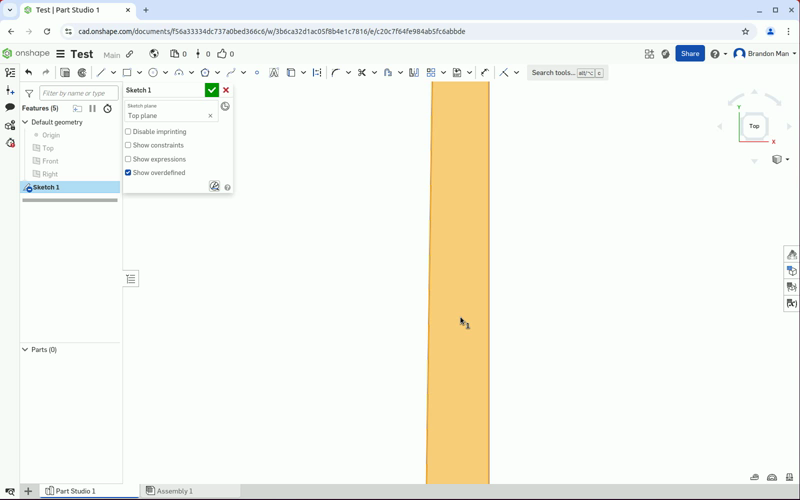
scroll(-6)
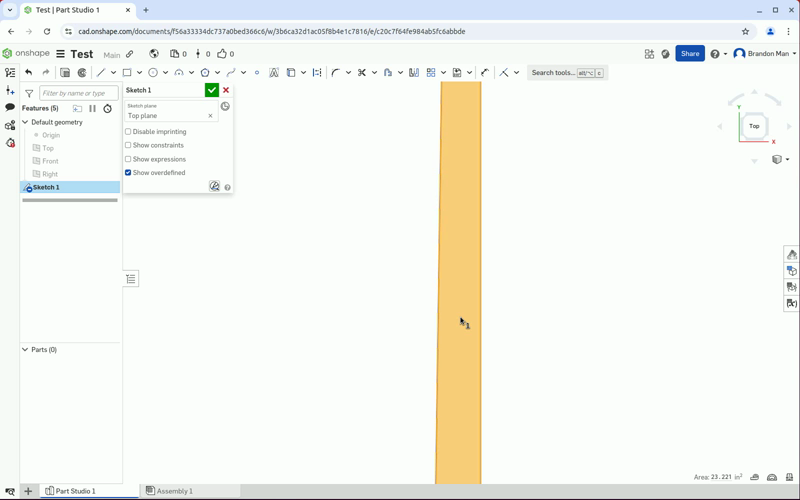
scroll(-6)
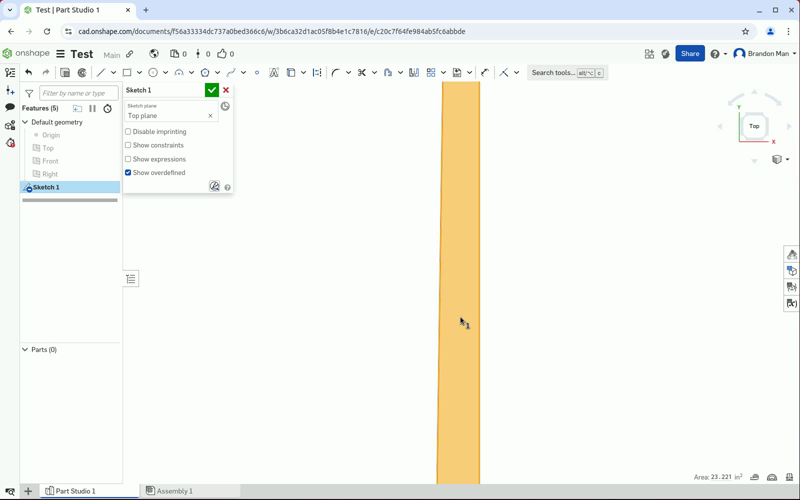
scroll(-6)
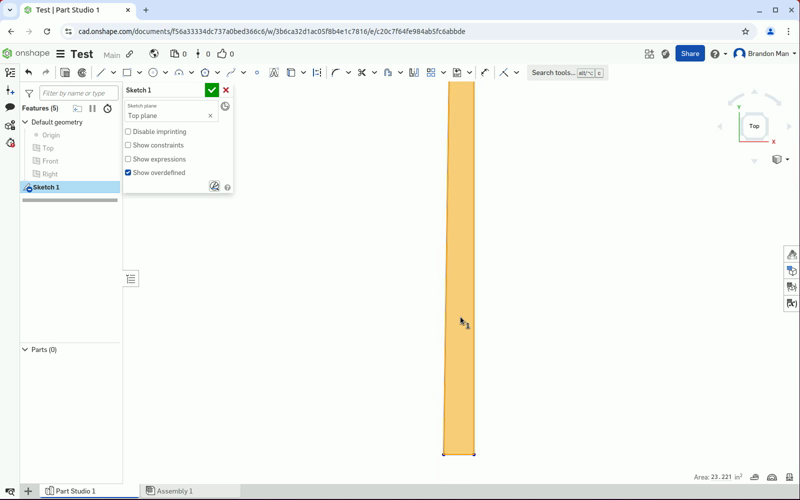
scroll(-6)
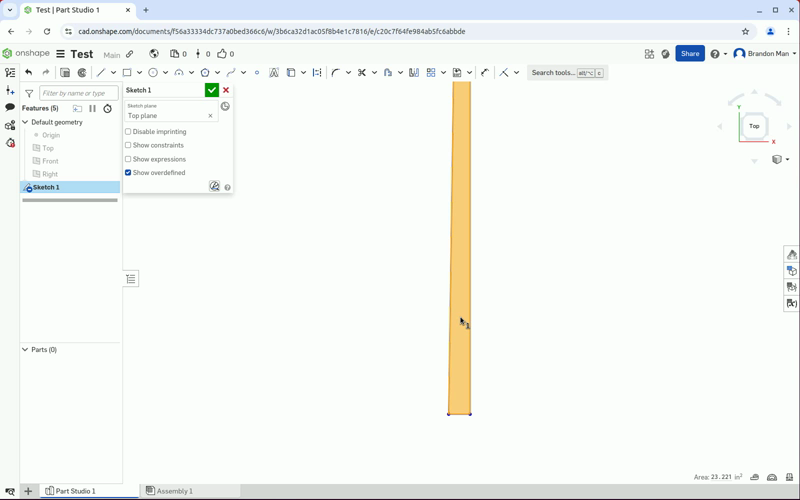
scroll(-6)
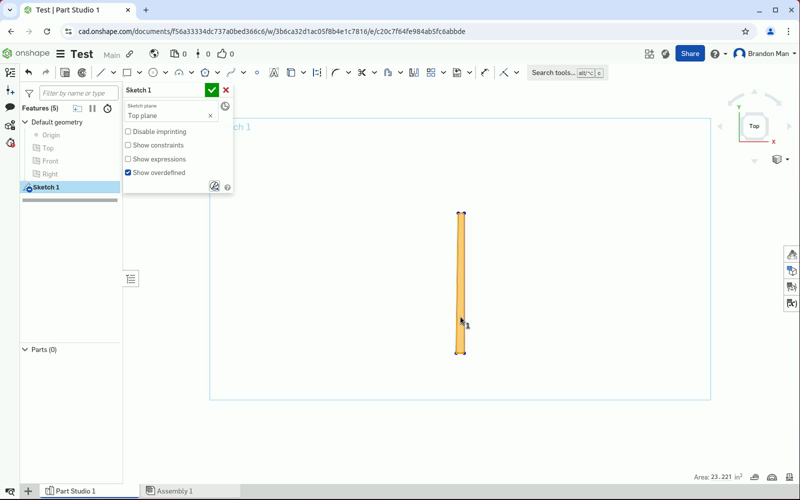
mouse_move(73, 352)
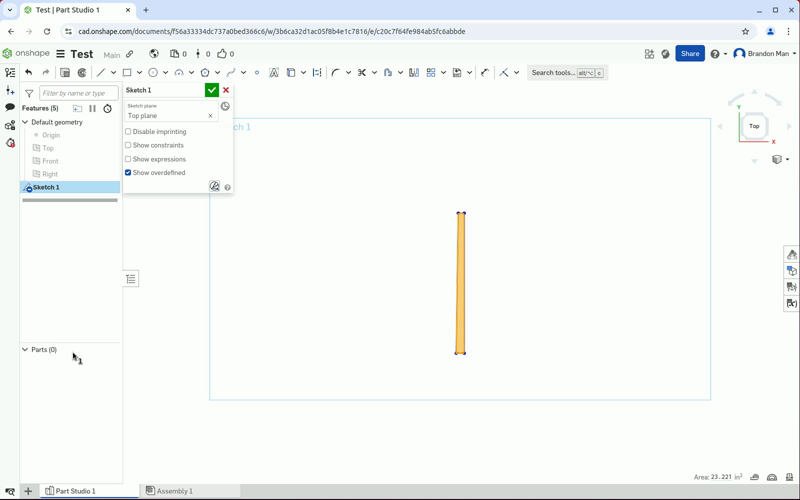
key(shift+y)
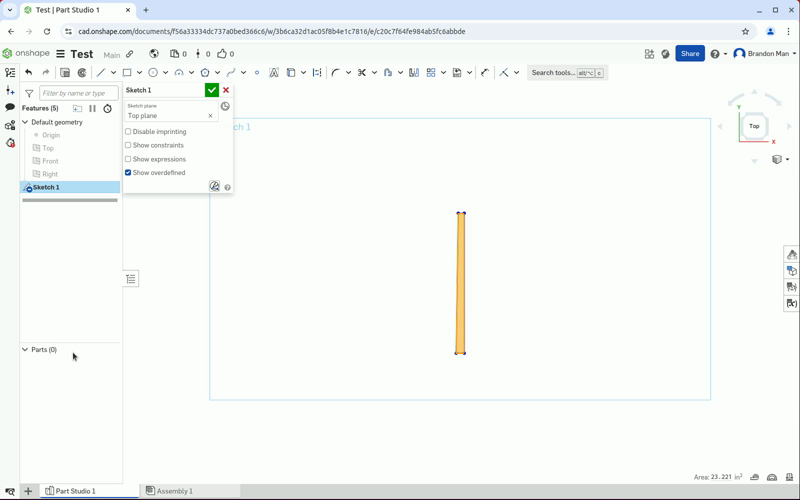
key(shift+e)
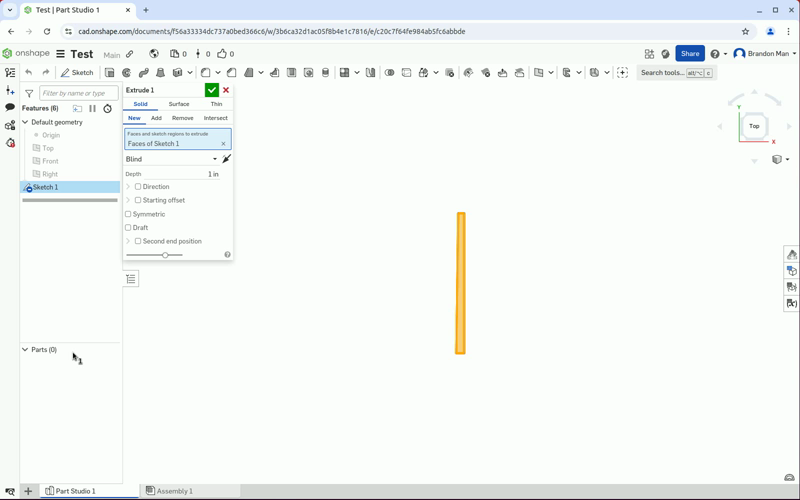
mouse_move(143, 106)
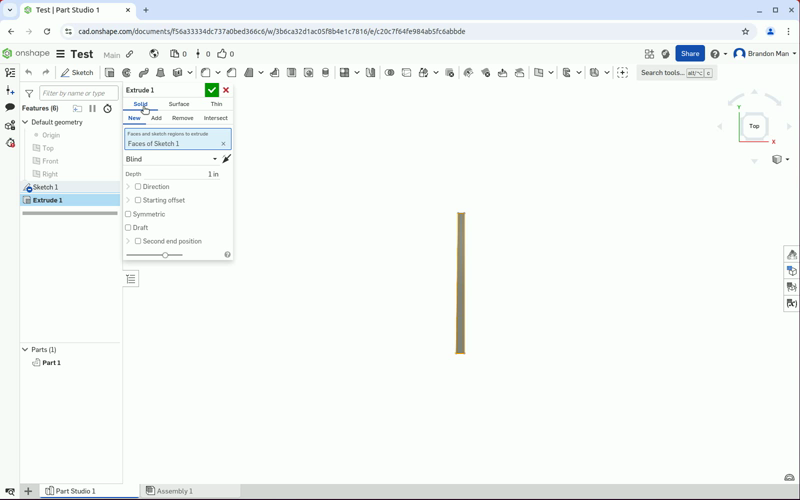
click(143, 106)
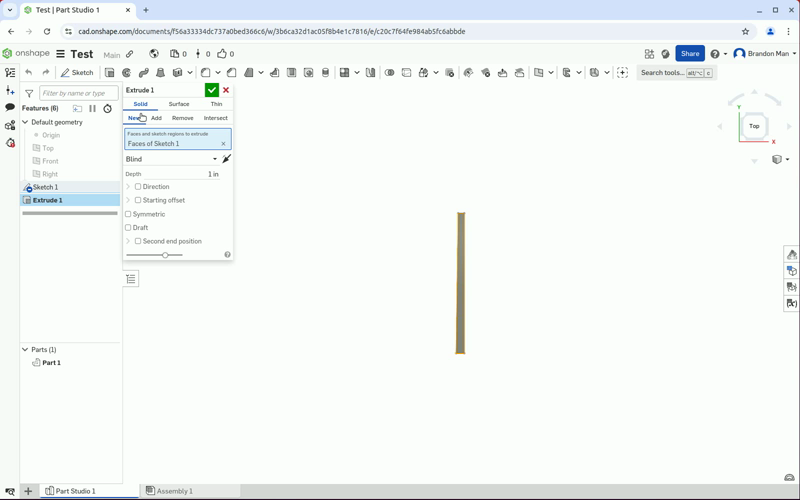
mouse_move(137, 120)
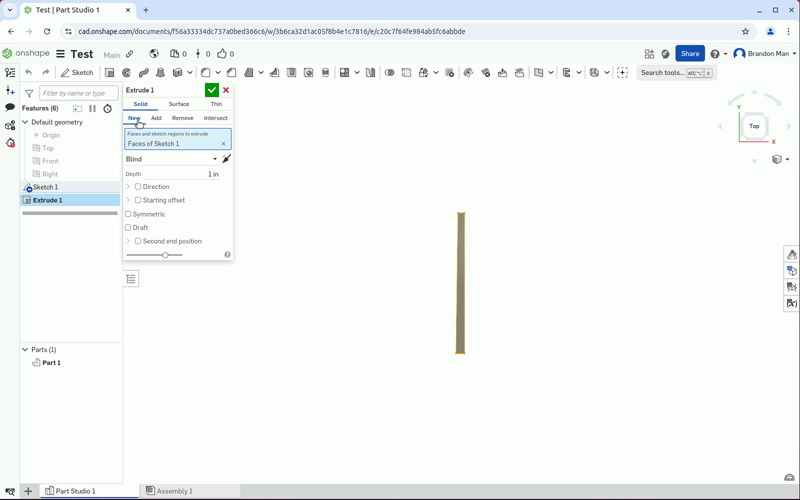
click(137, 120)
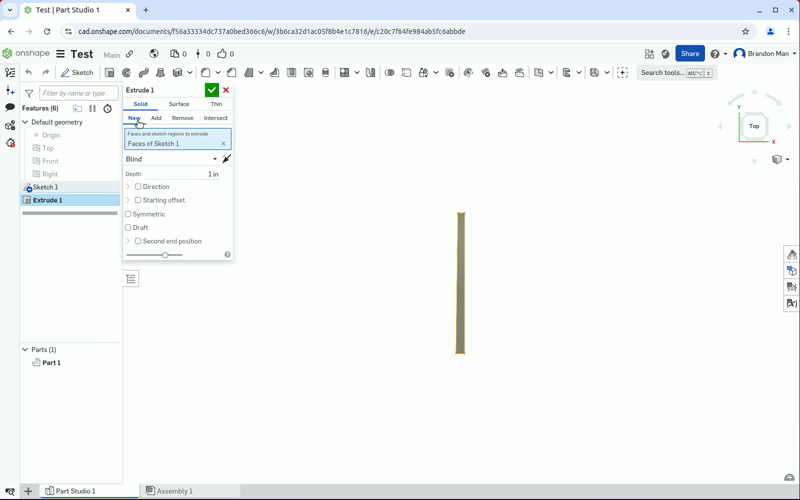
key(tab, 4)
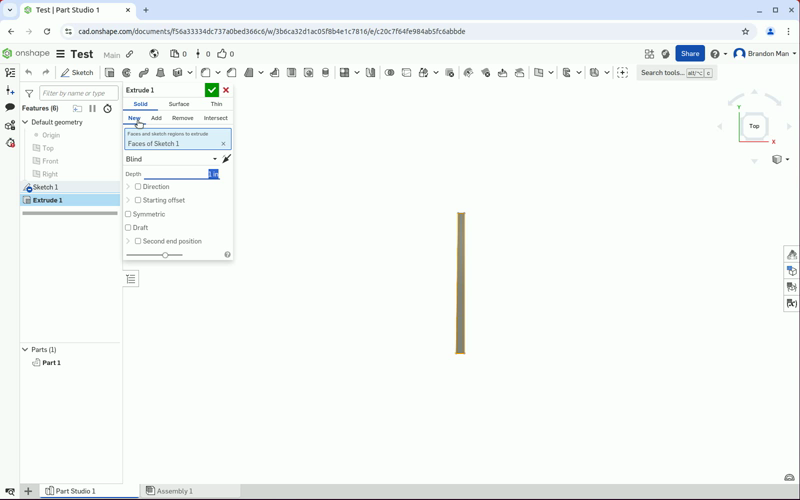
text(23.108)
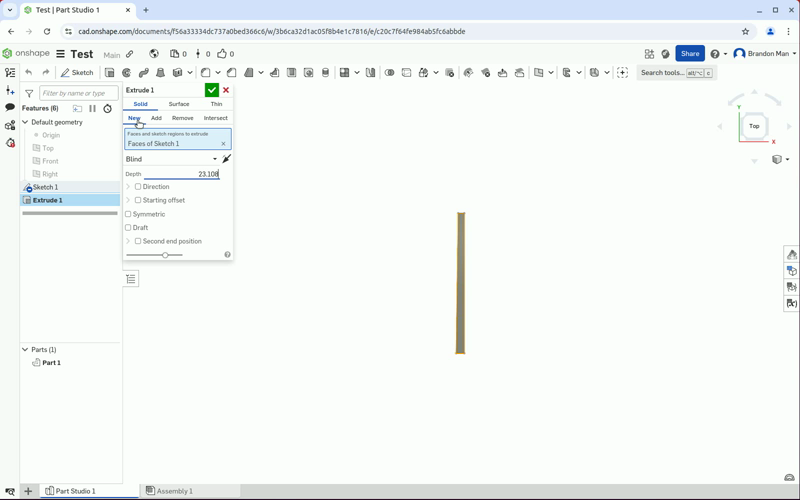
key(enter)
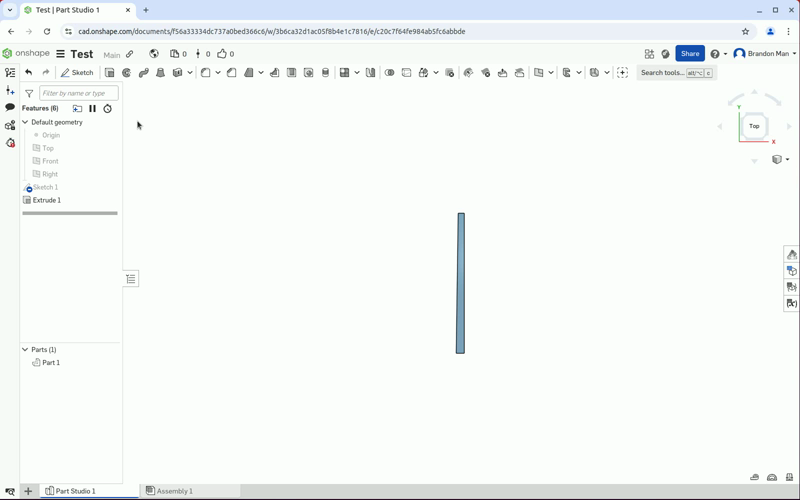
key(shift+h)
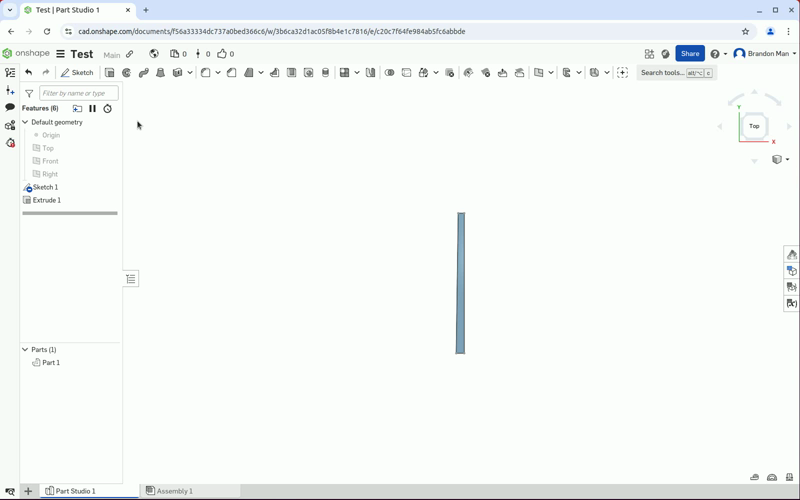
key(shift+h)
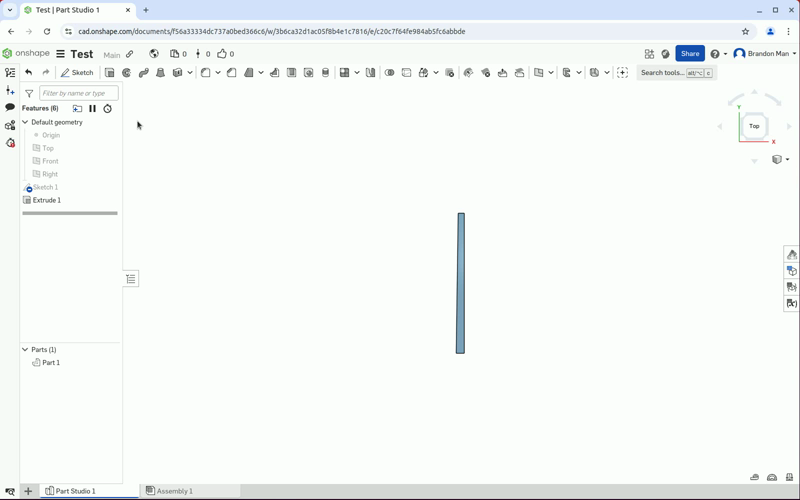
mouse_move(73, 189)
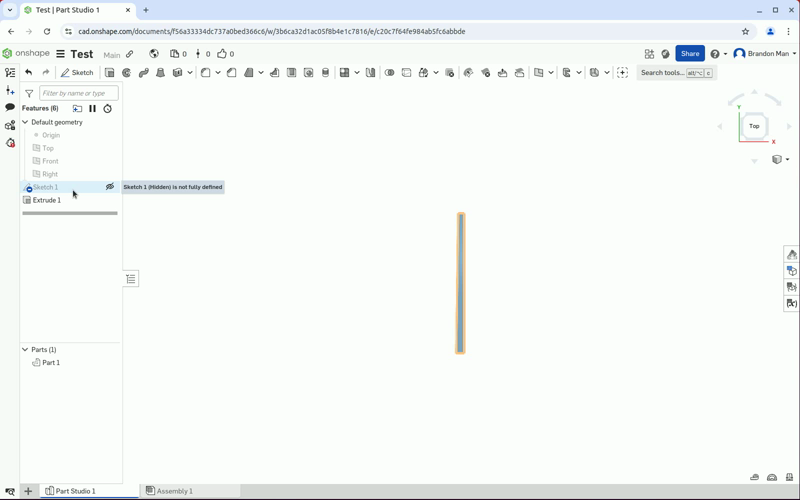
click(73, 189)
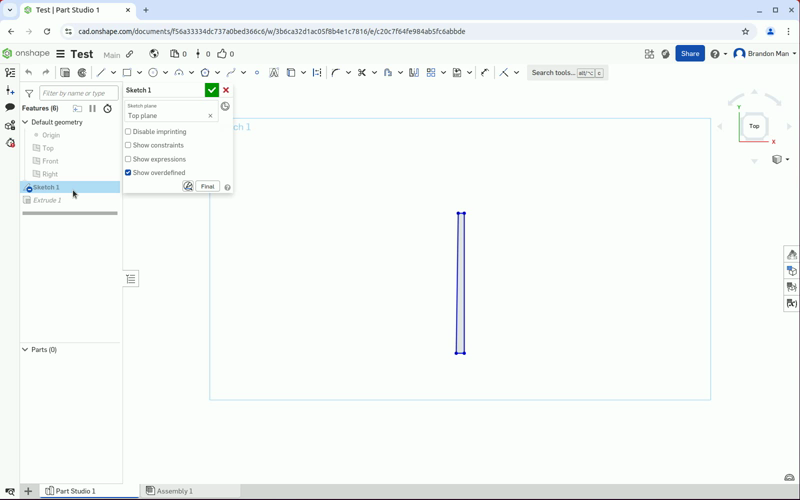
mouse_move(229, 92)
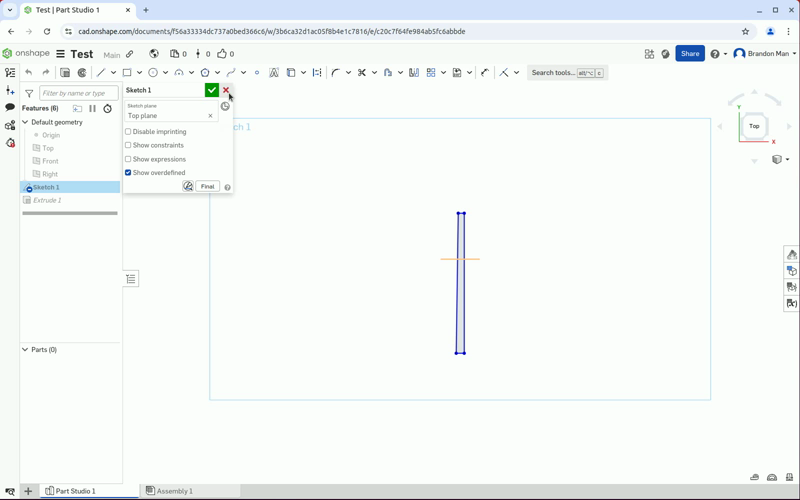
click(229, 92)
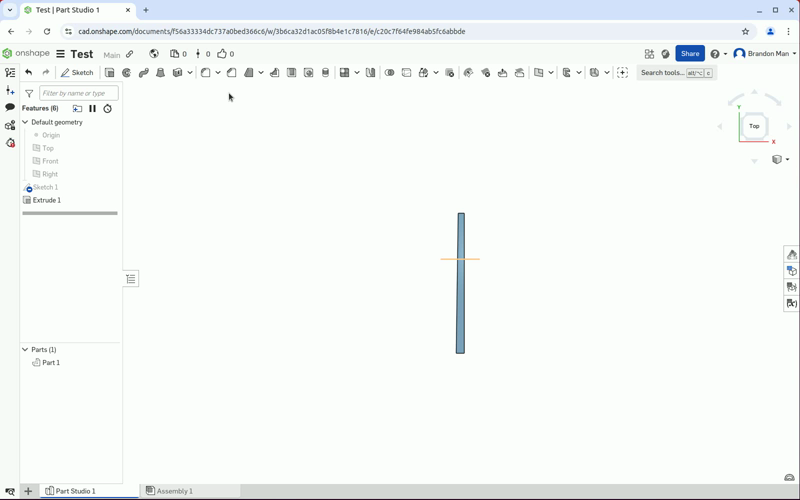
mouse_move(73, 352)
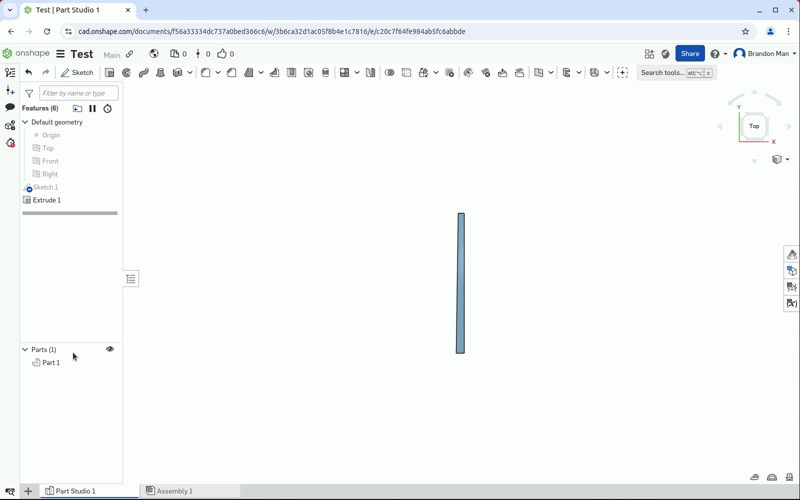
key(y)
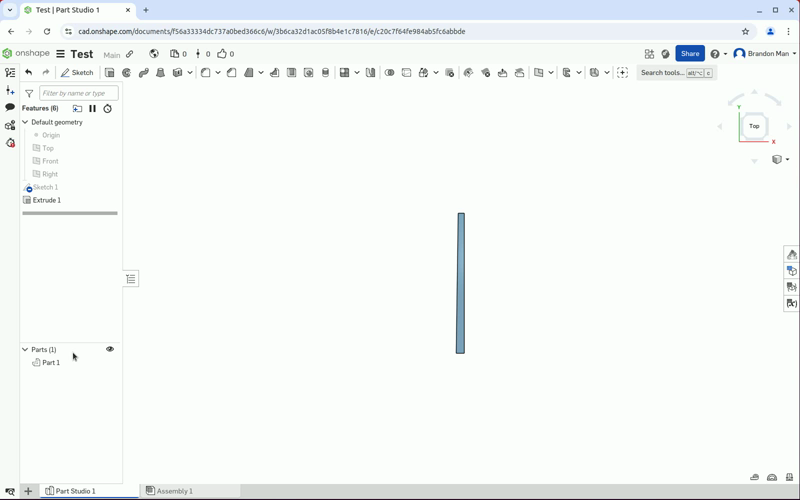
key(shift+p)
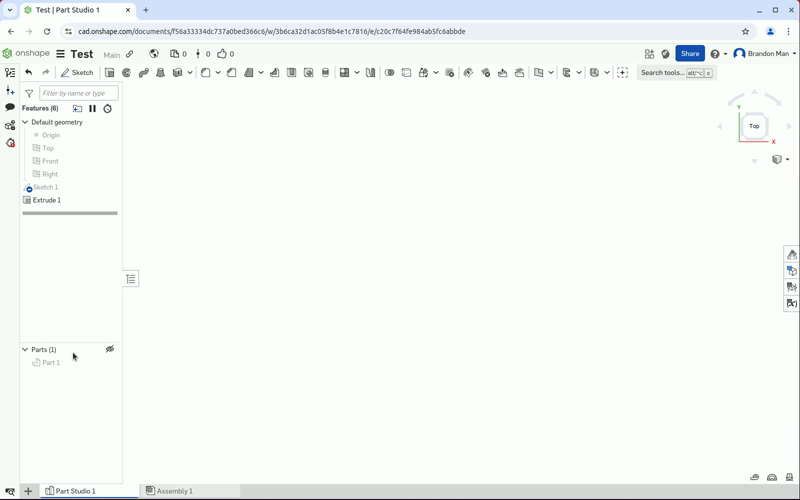
key(space)
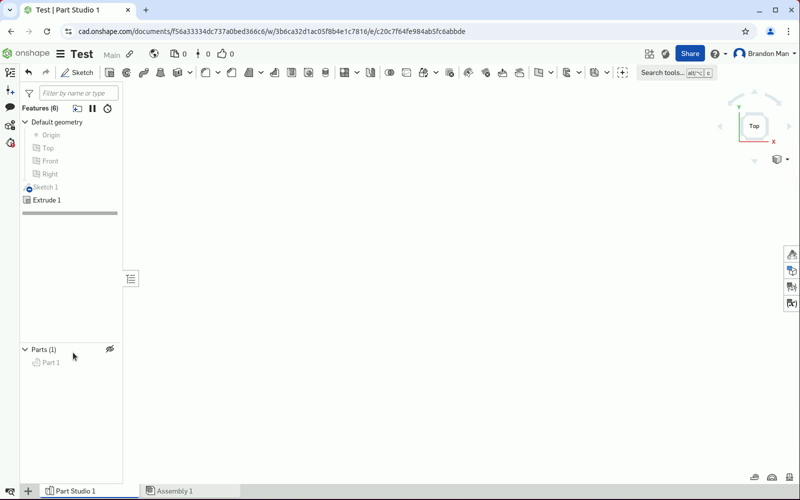
key_down(shift)
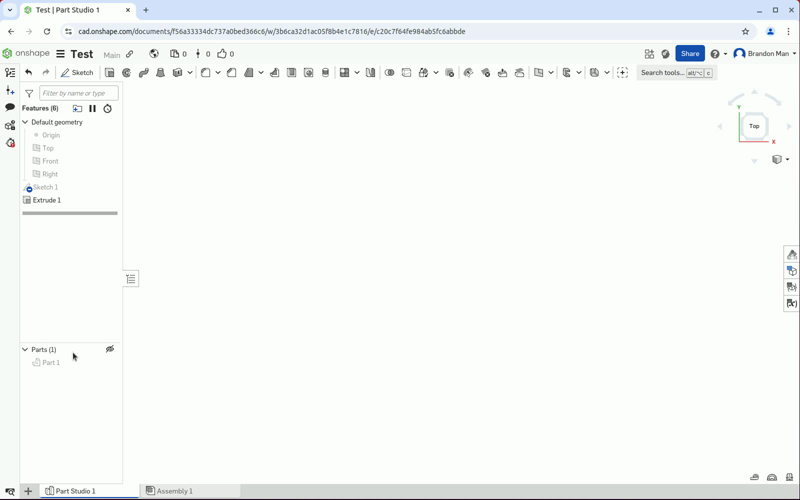
key(up)
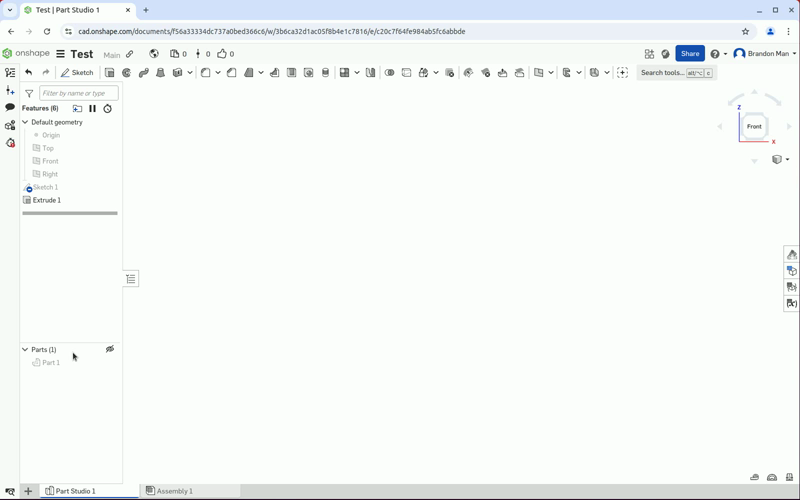
key_up(shift)
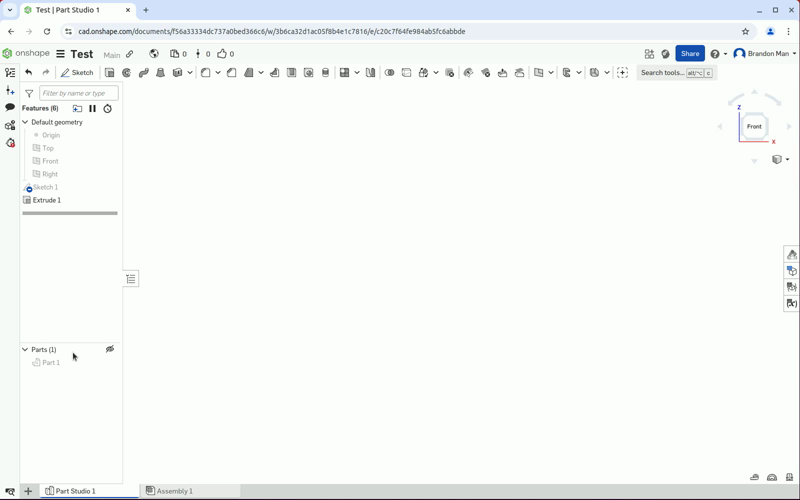
key(space)
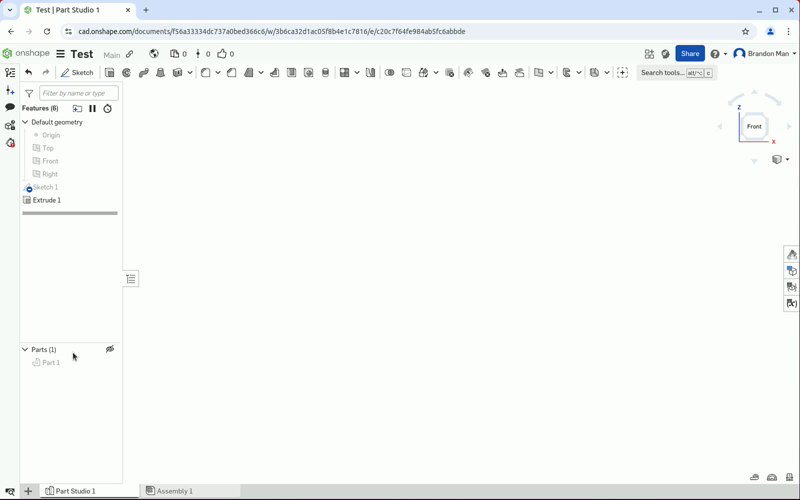
key_down(shift)
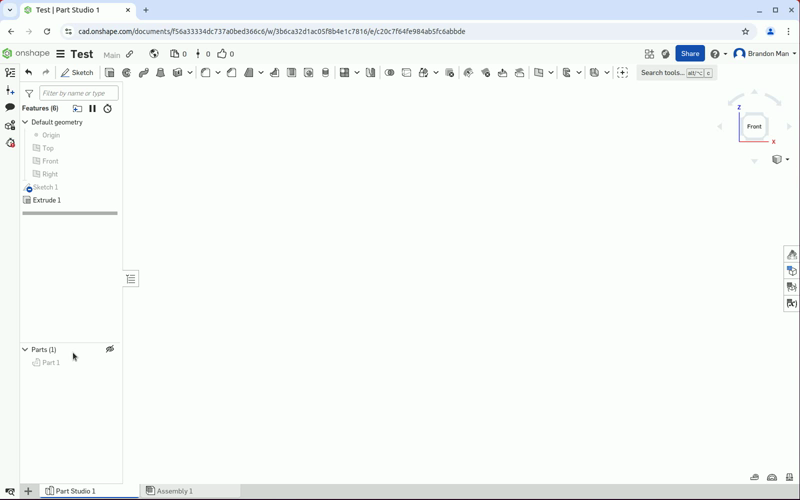
key(left)
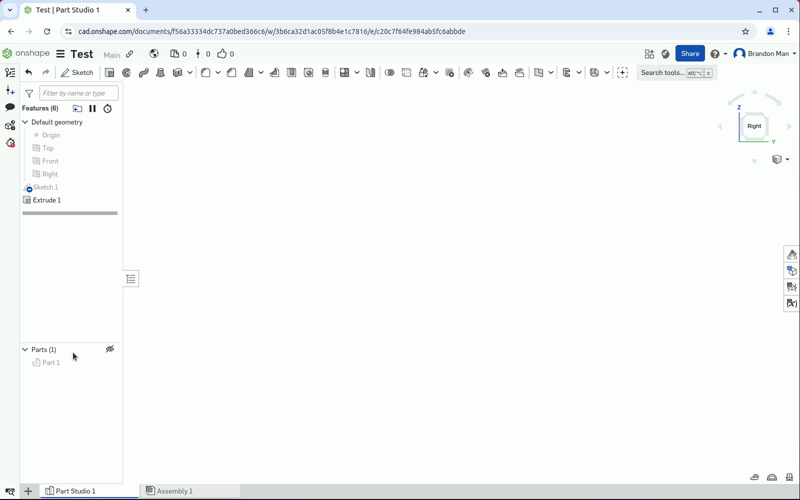
key_up(shift)
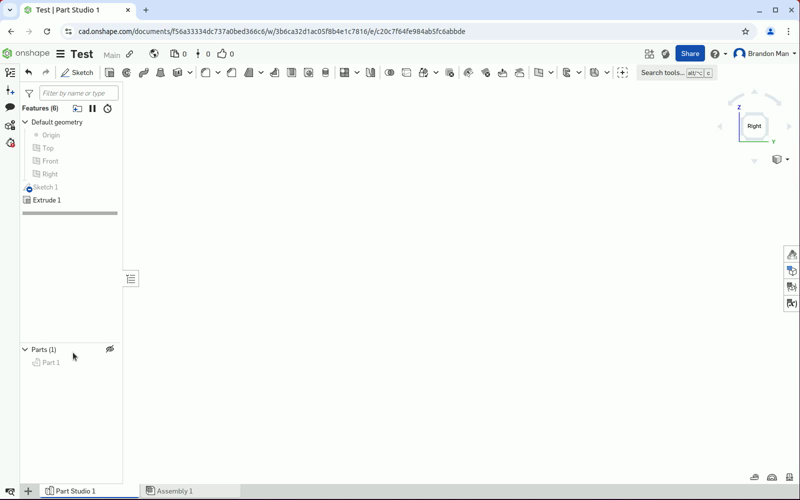
mouse_move(73, 352)
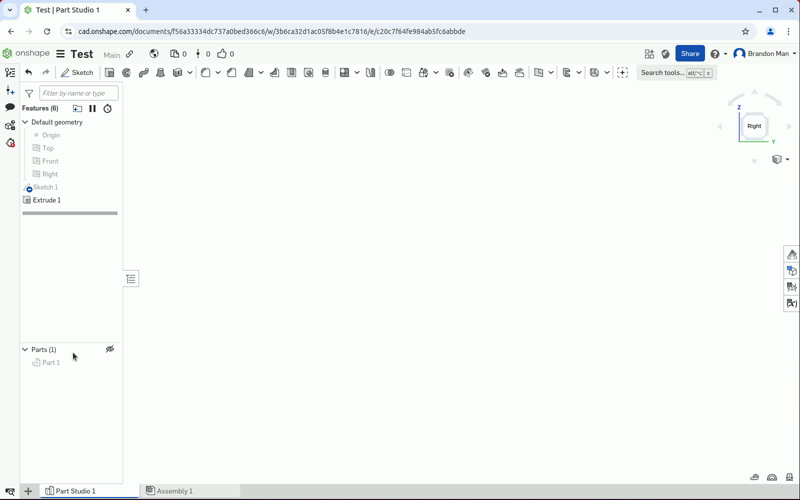
key(shift+y)
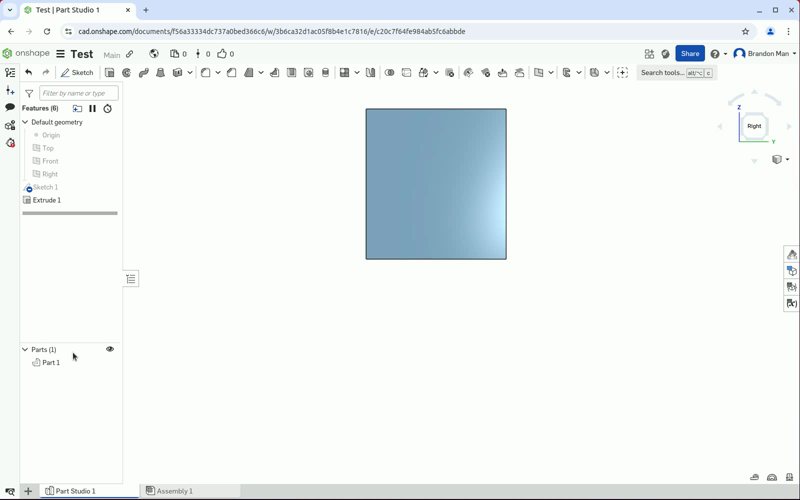
mouse_move(541, 75)
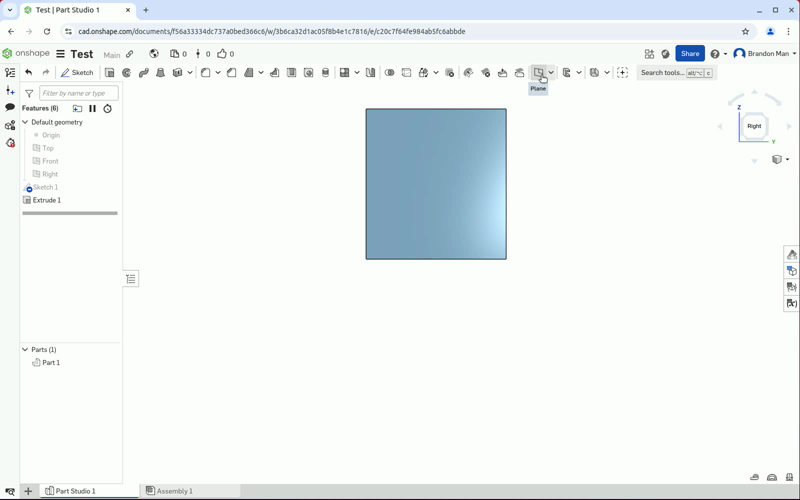
click(541, 75)
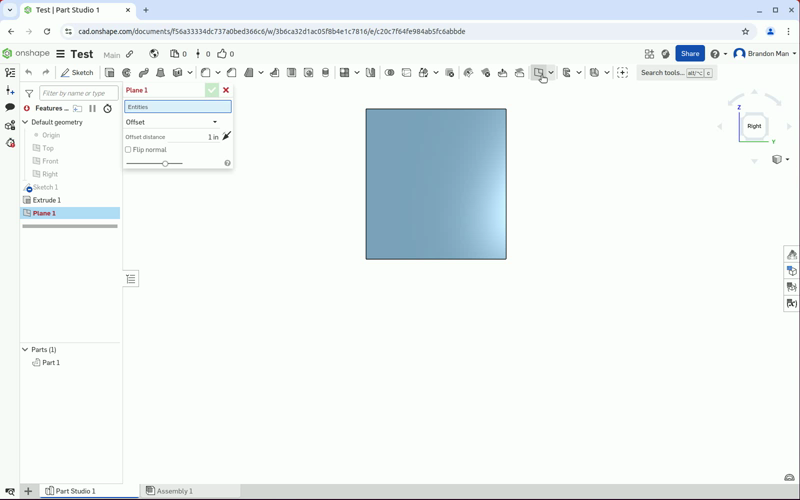
mouse_move(73, 176)
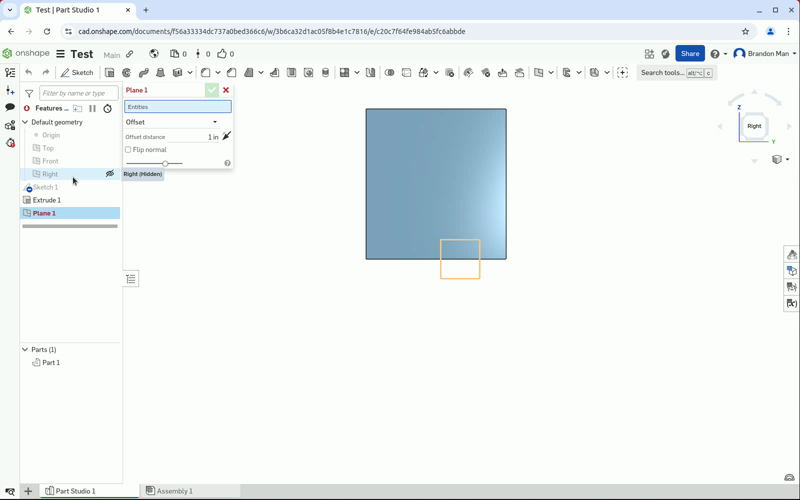
click(73, 176)
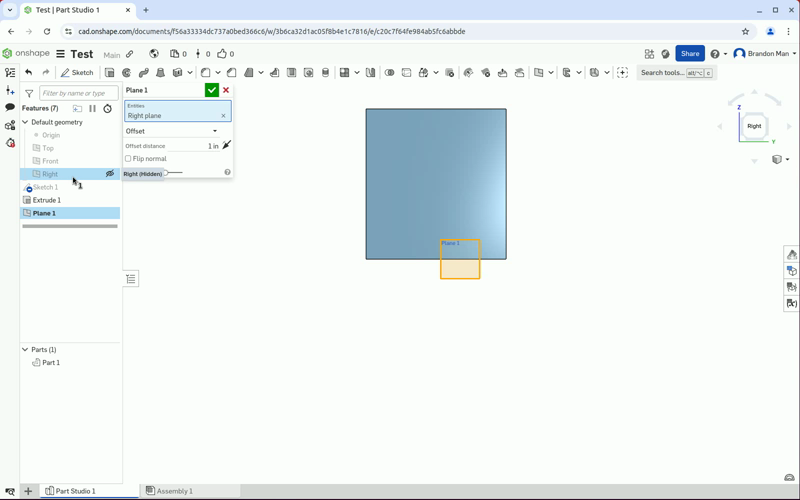
key(tab, 2)
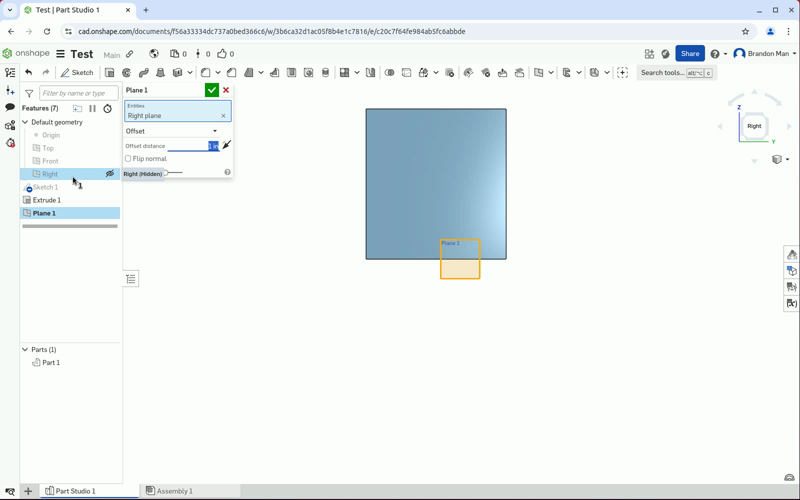
text(0.493)
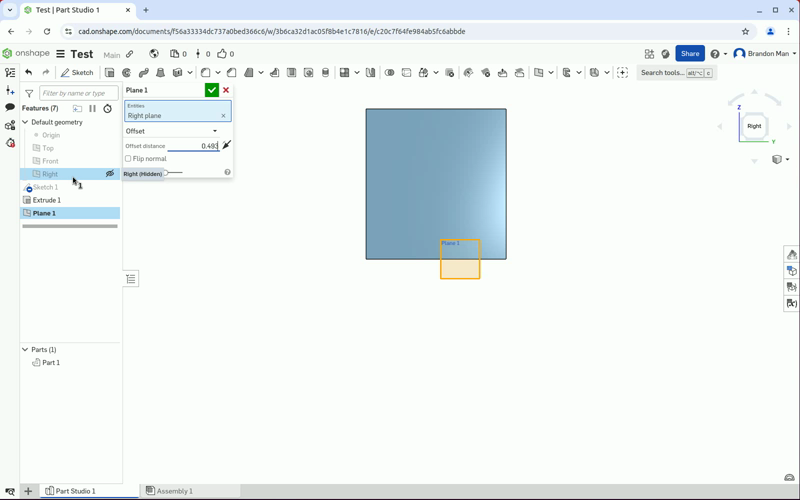
key(enter, 2)
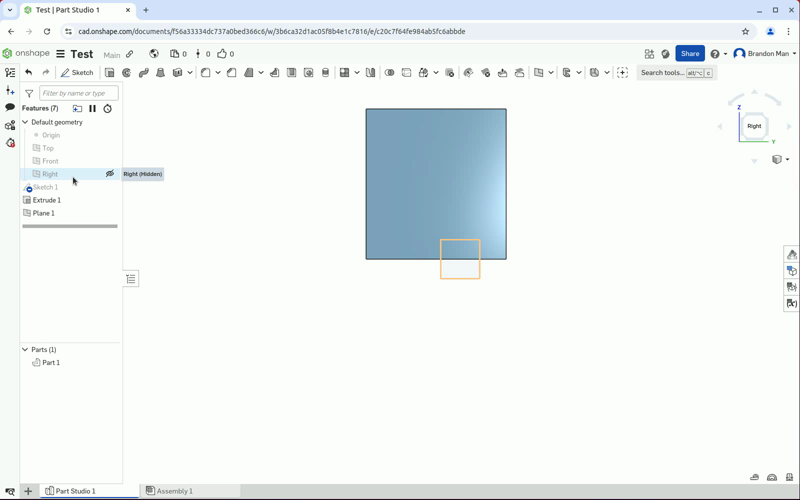
key(shift+s)
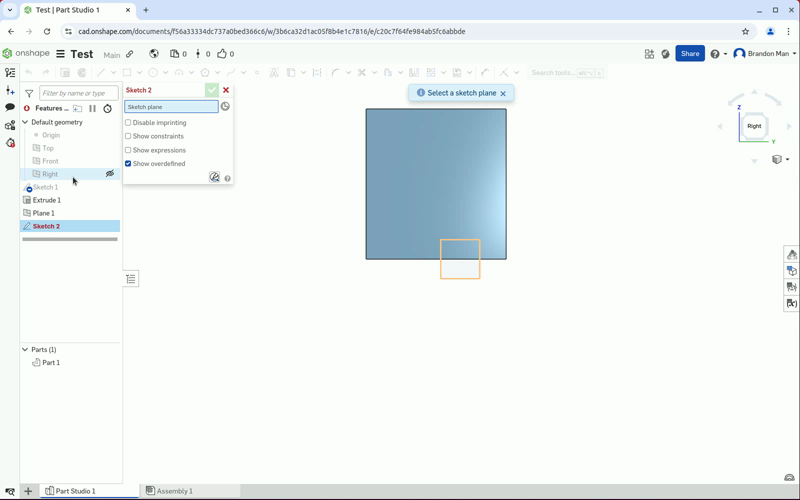
mouse_move(73, 215)
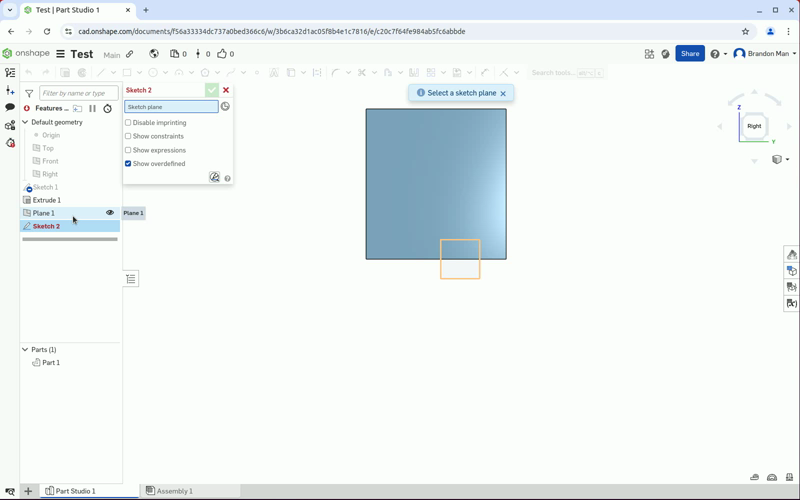
click(73, 215)
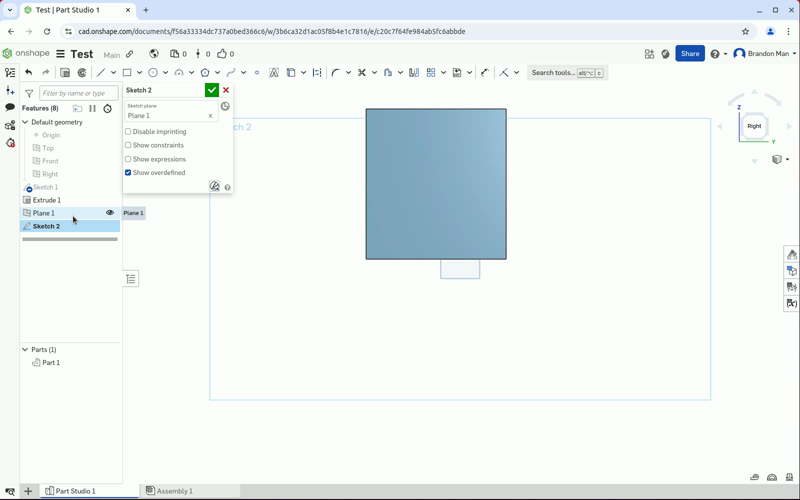
mouse_move(73, 352)
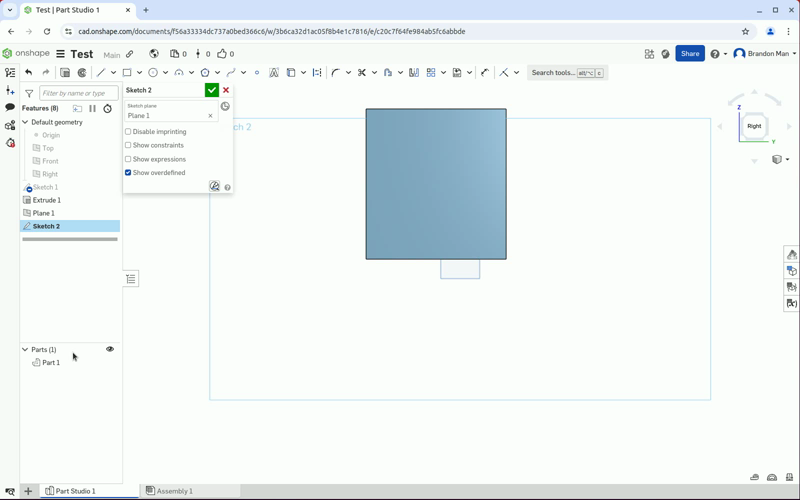
key(y)
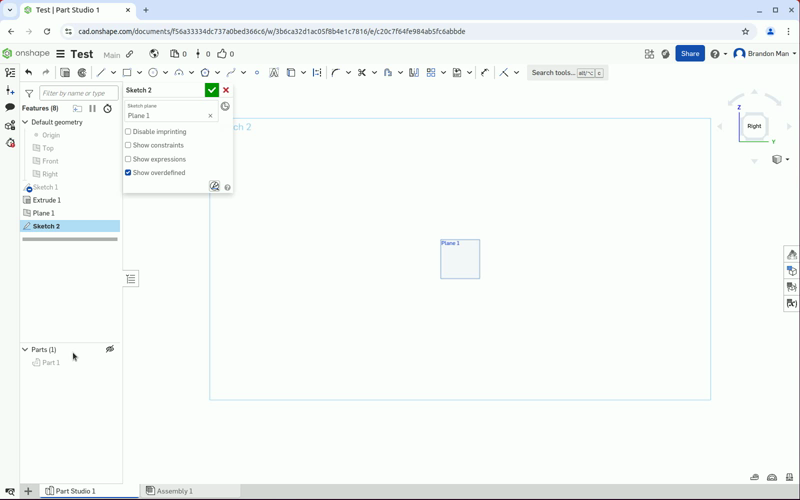
key(l)
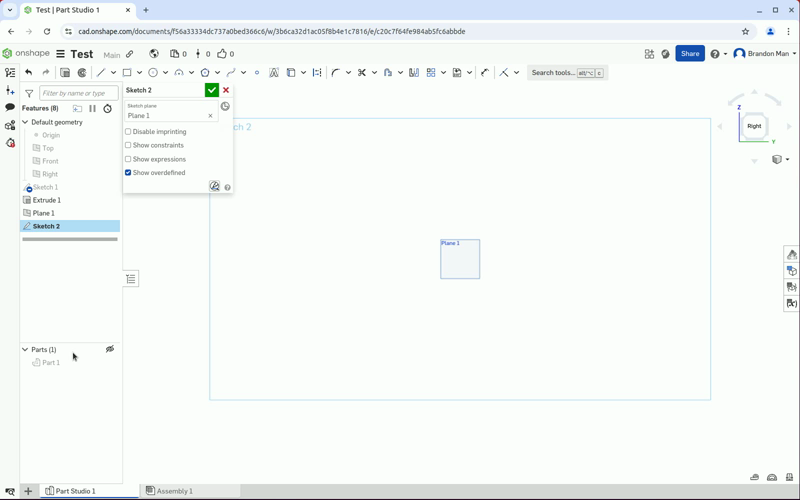
key_down(shift)
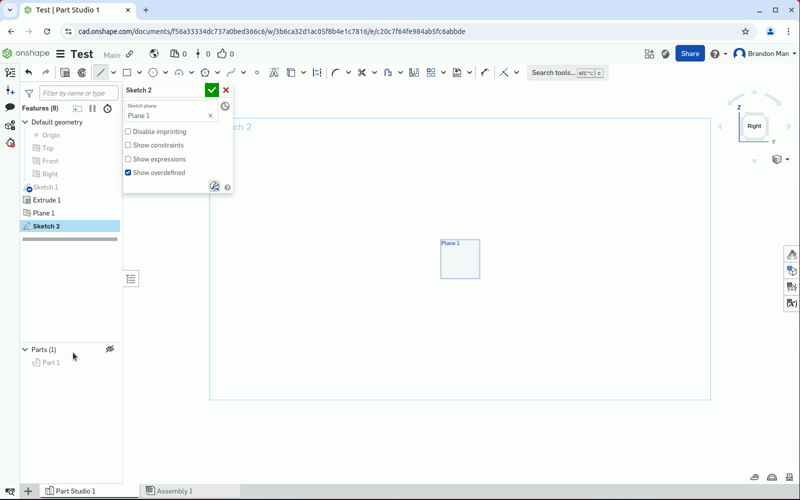
mouse_move(395, 282)
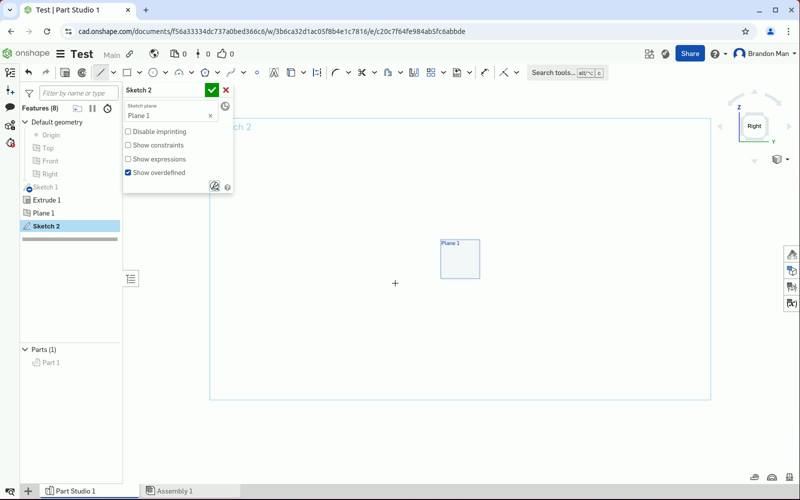
click(395, 282)
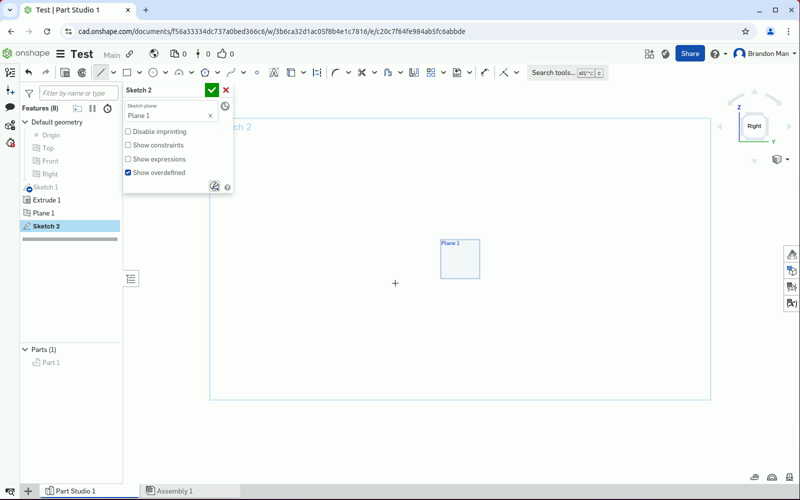
key_up(shift)
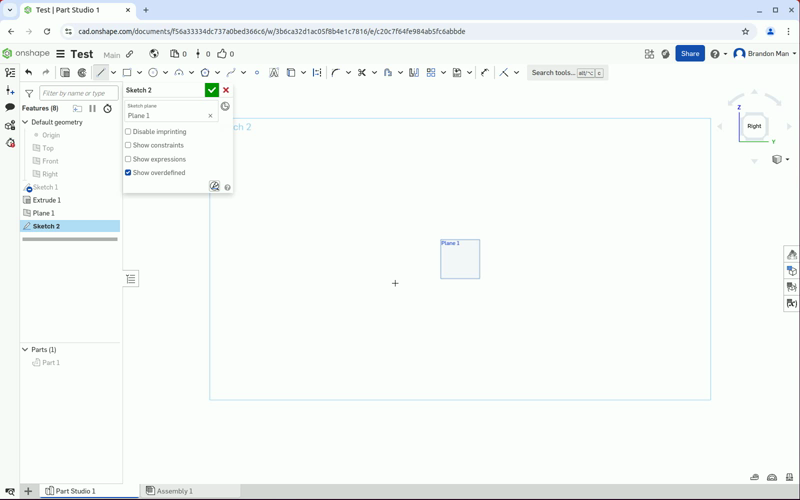
key_down(shift)
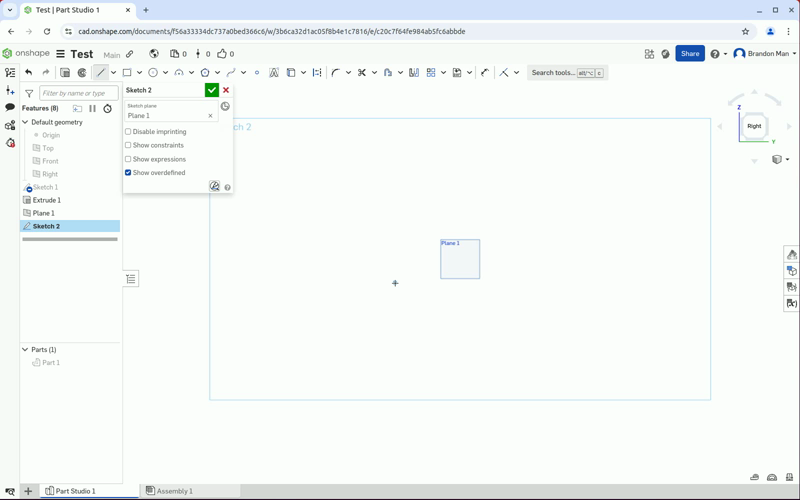
mouse_move(525, 282)
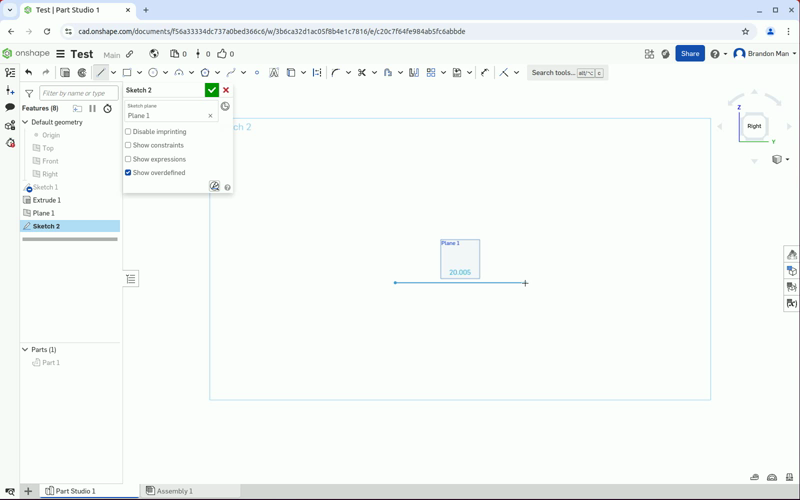
click(525, 282)
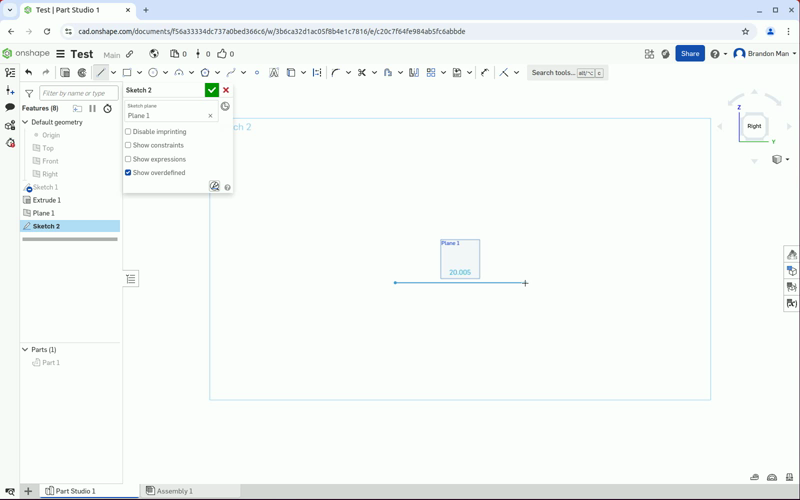
key_up(shift)
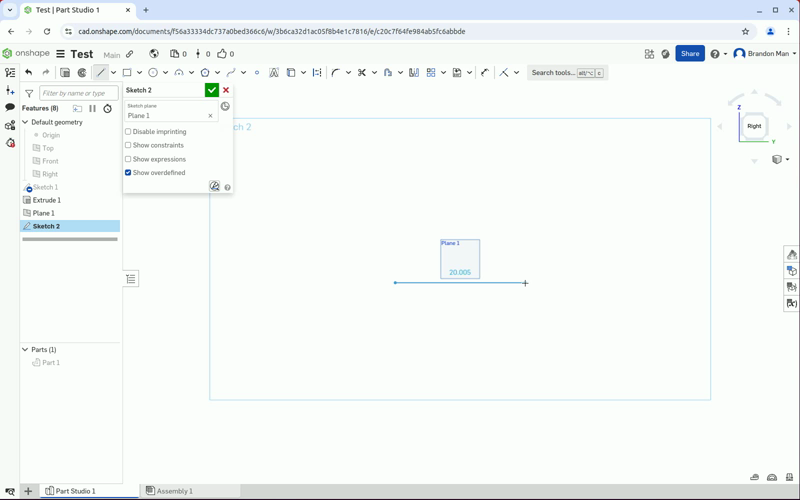
key_down(shift)
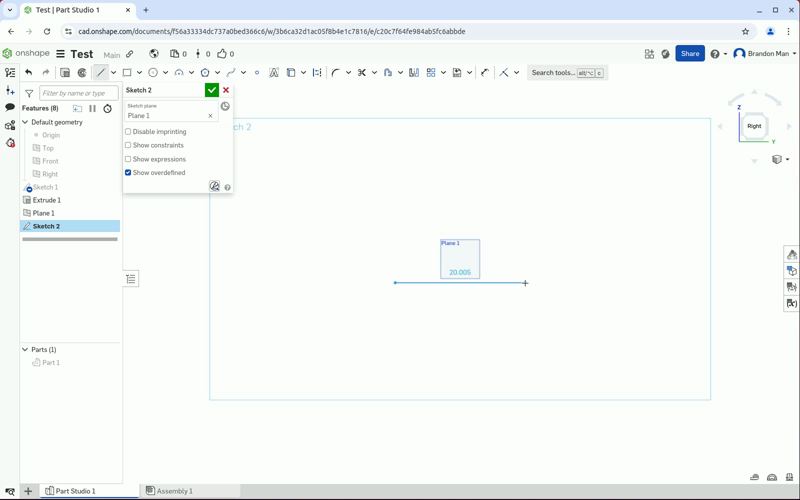
mouse_move(555, 282)
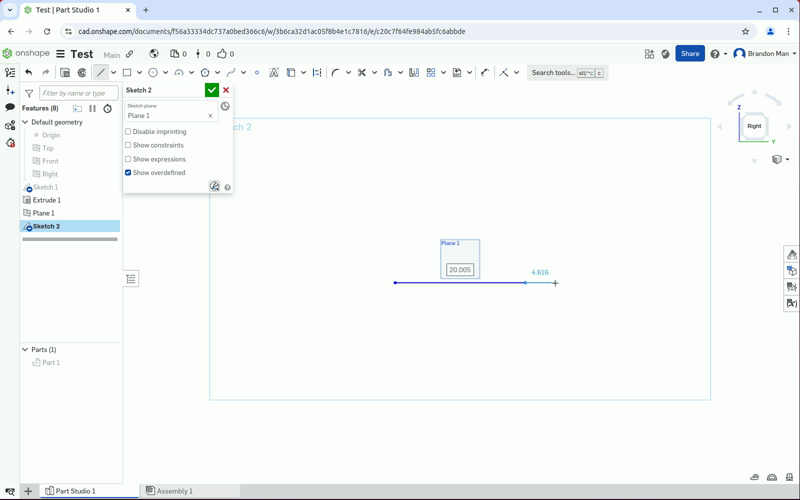
mouse_move(525, 243)
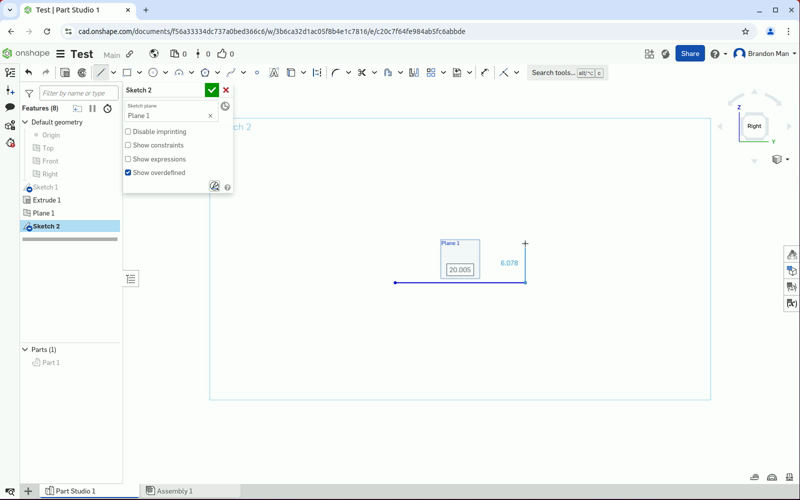
click(525, 243)
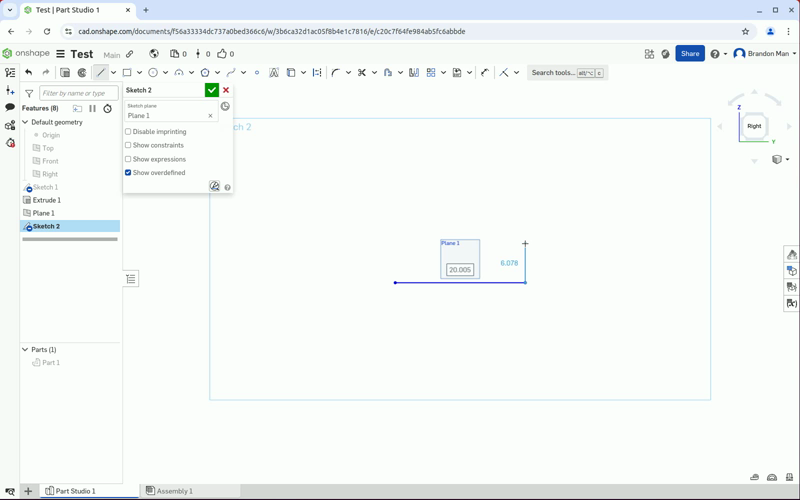
key_up(shift)
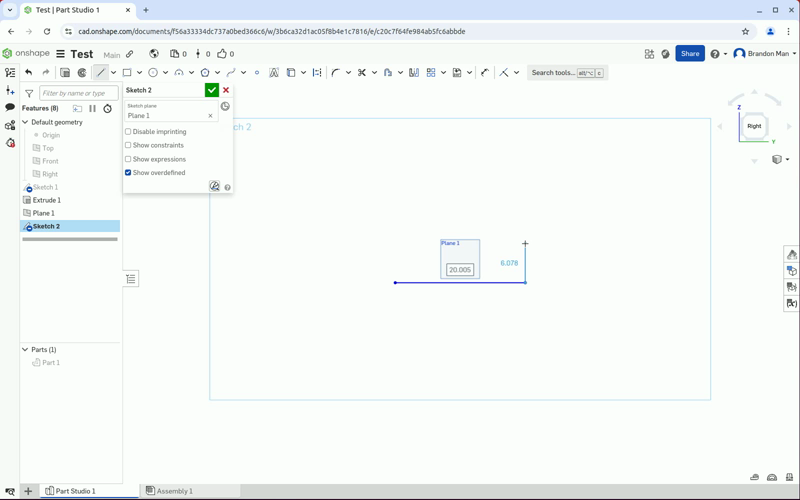
key_down(shift)
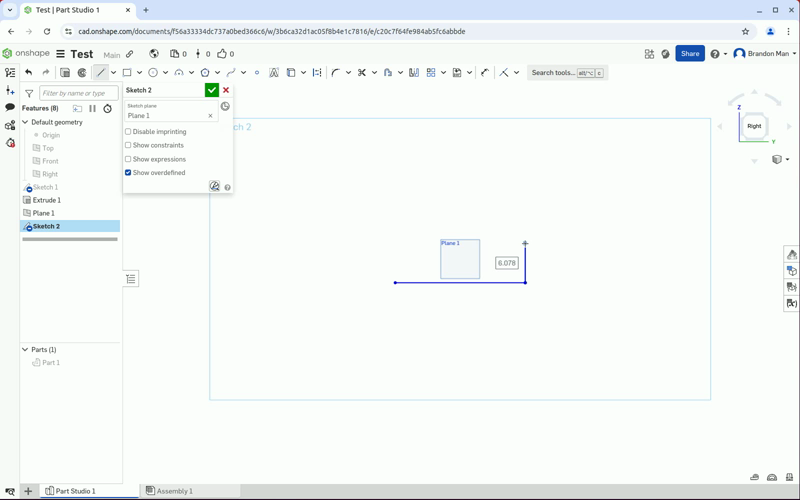
mouse_move(395, 243)
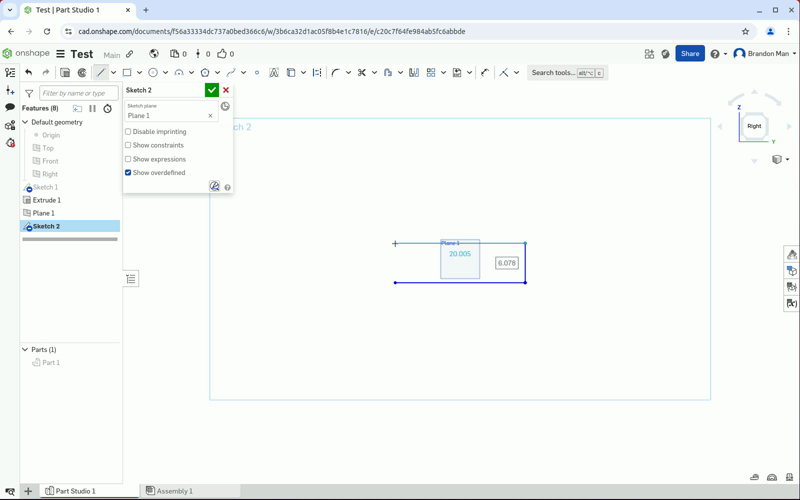
click(395, 243)
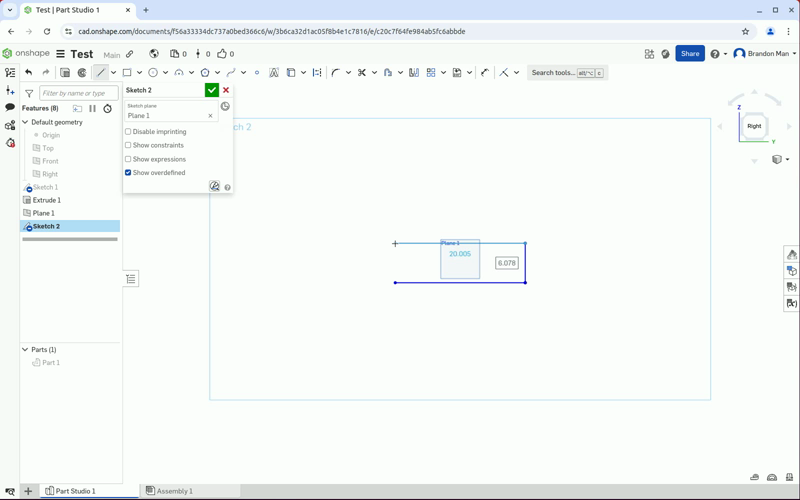
key_up(shift)
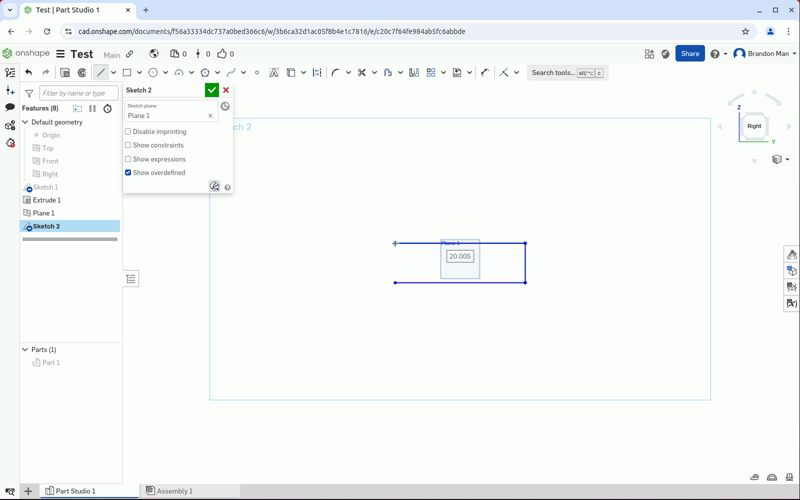
mouse_move(425, 243)
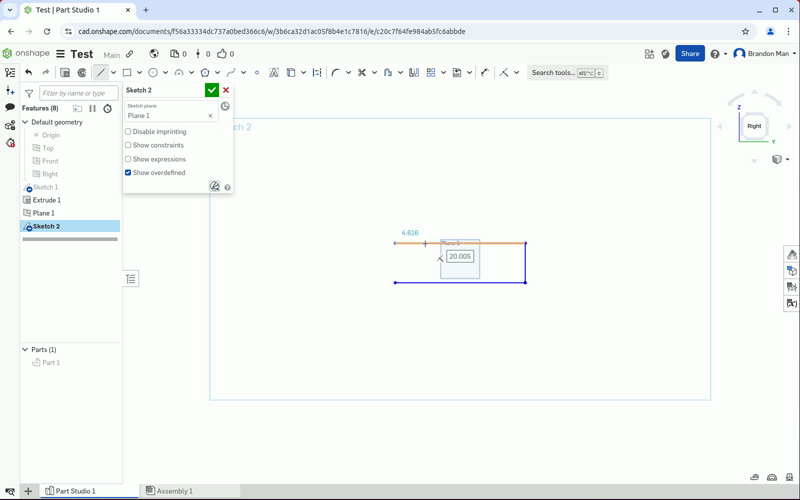
key_down(shift)
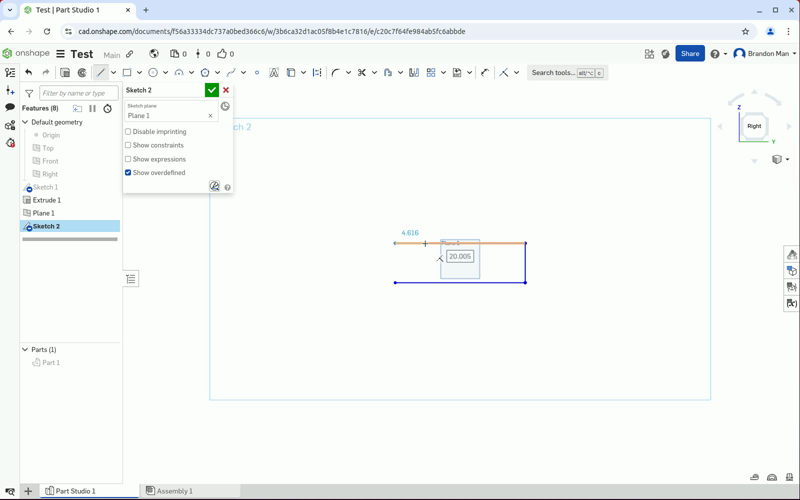
mouse_move(395, 282)
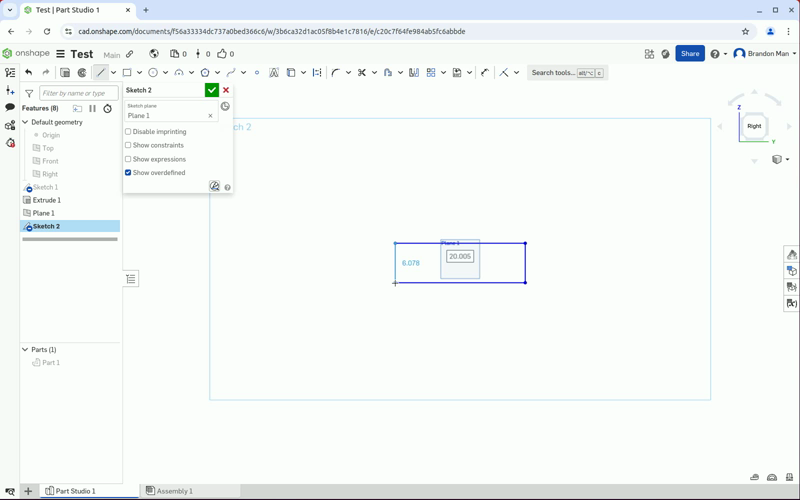
key_up(shift)
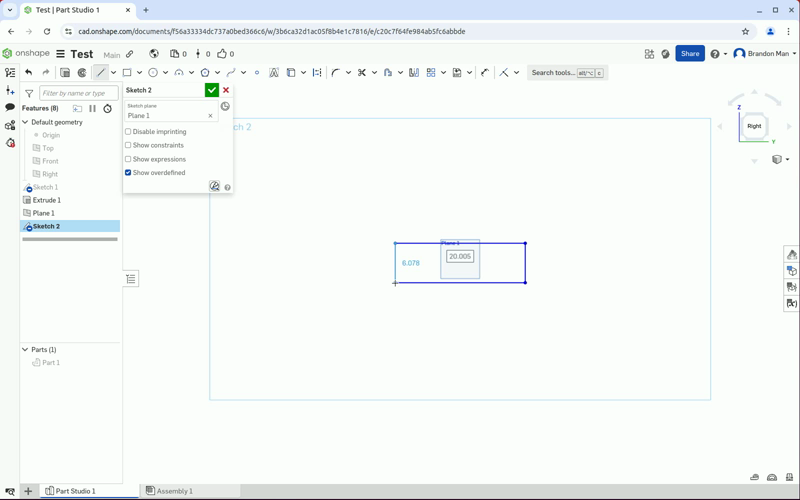
click(395, 282)
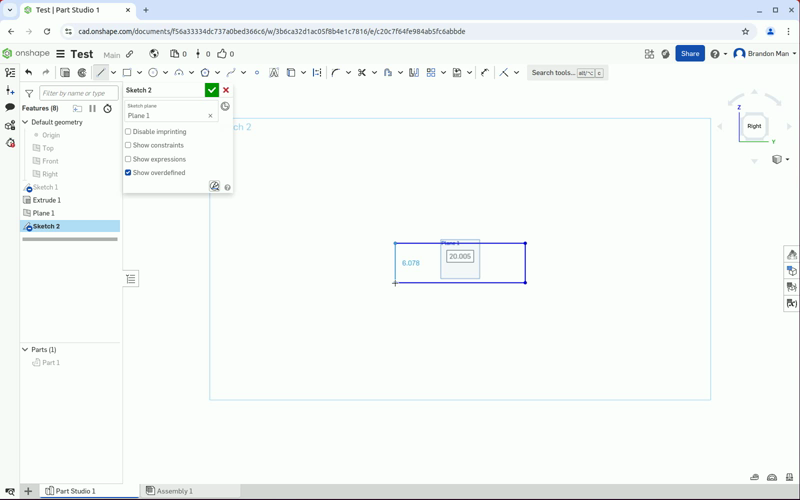
key(esc)
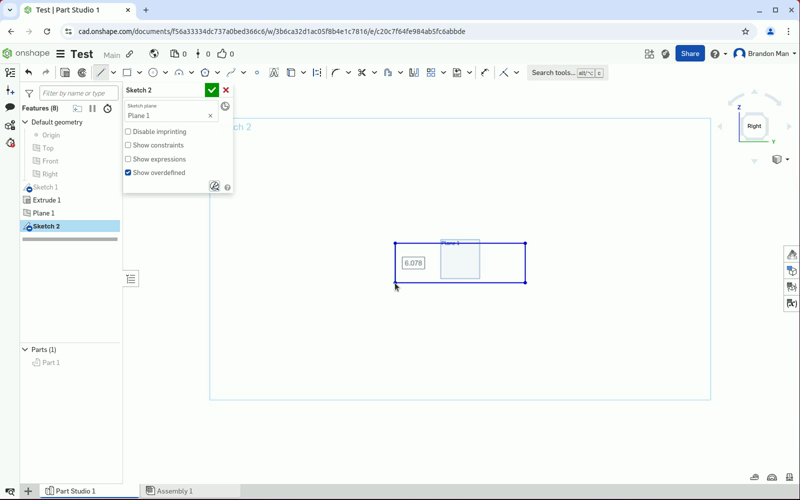
mouse_move(496, 249)
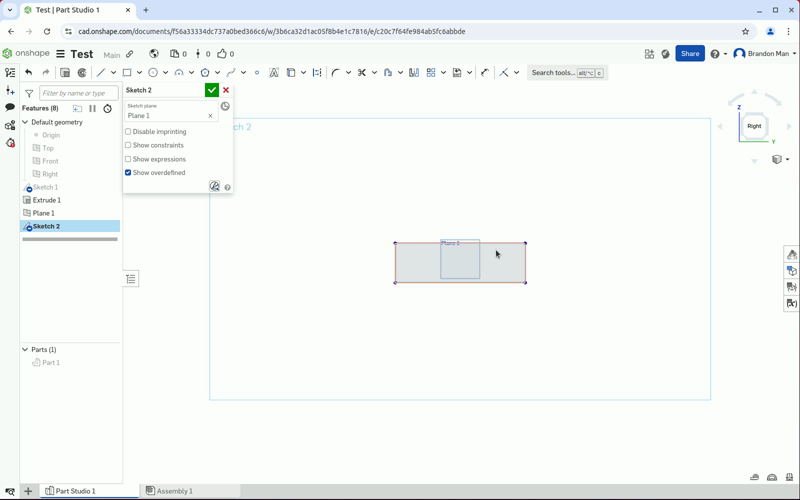
click(496, 249)
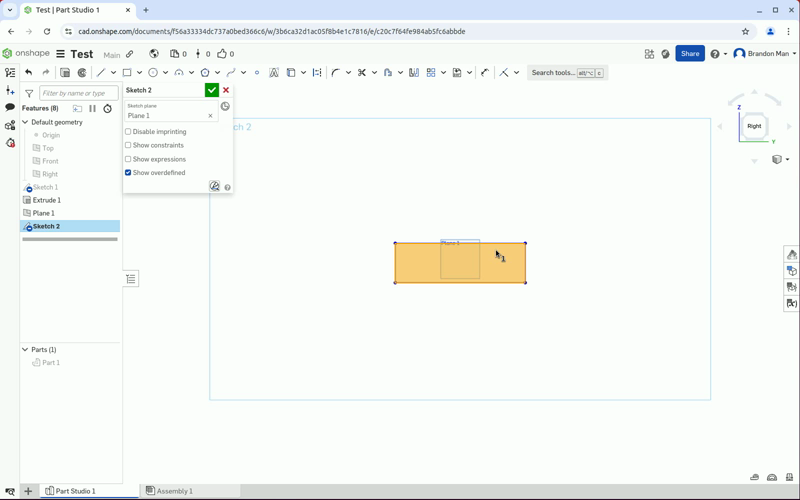
mouse_move(73, 352)
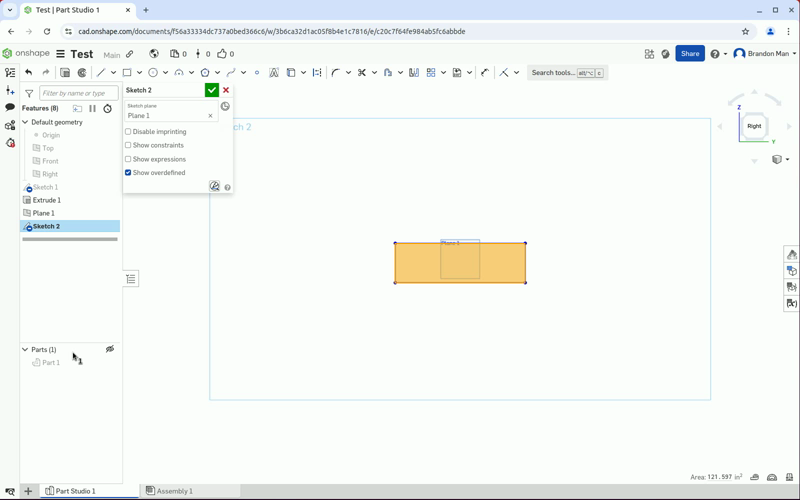
key(shift+y)
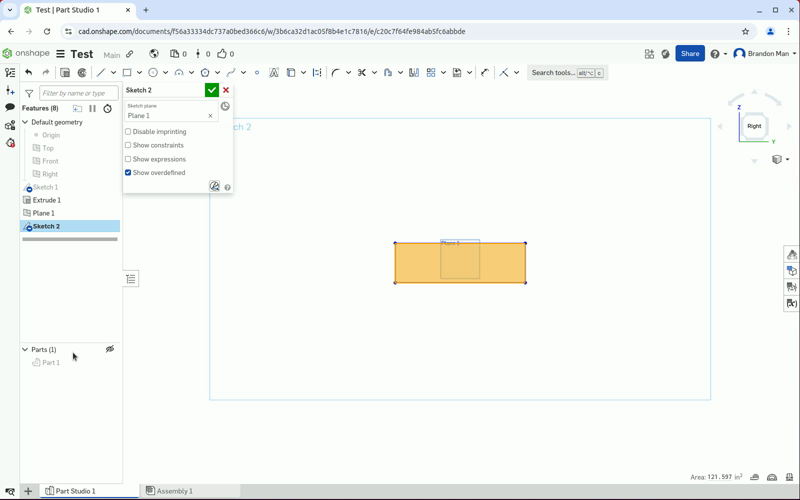
key(shift+e)
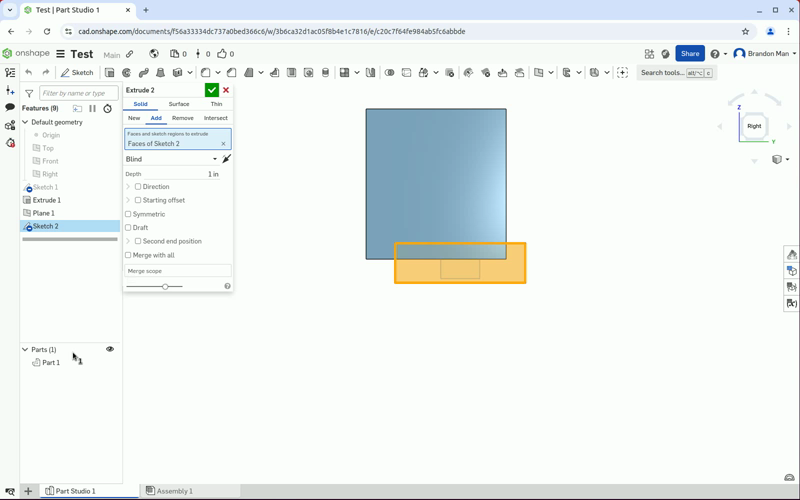
mouse_move(143, 106)
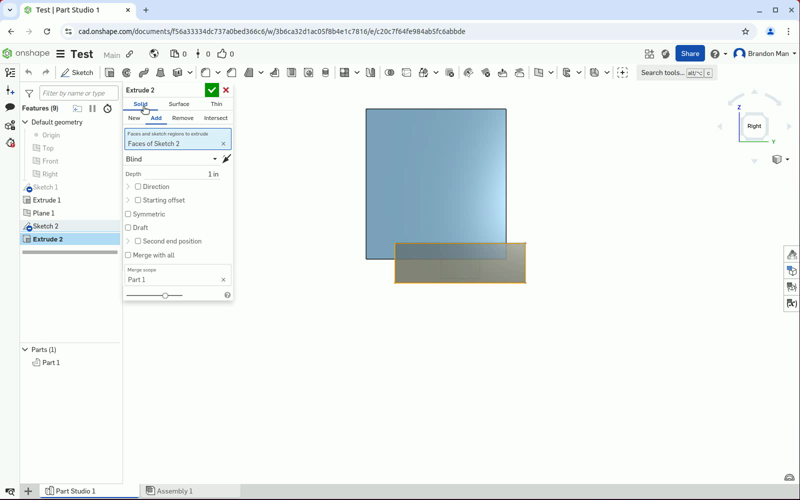
click(143, 106)
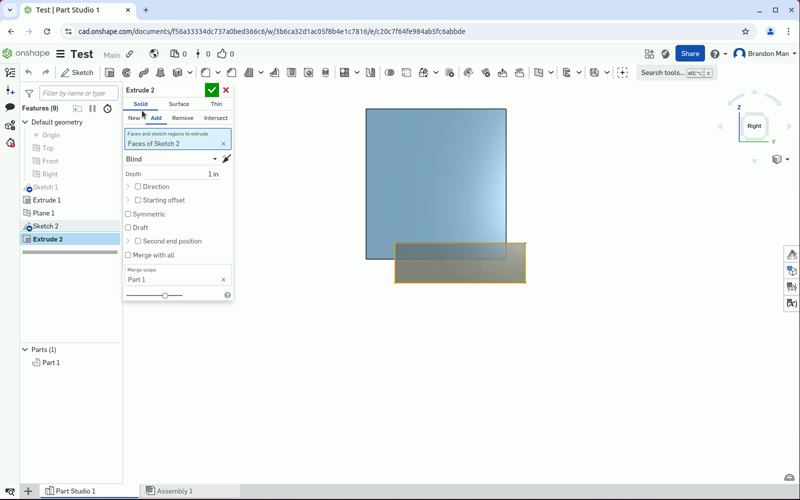
mouse_move(137, 120)
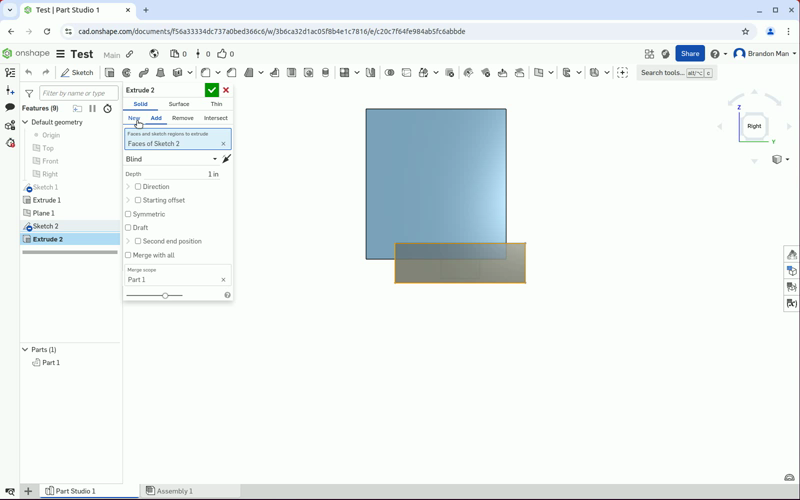
click(137, 120)
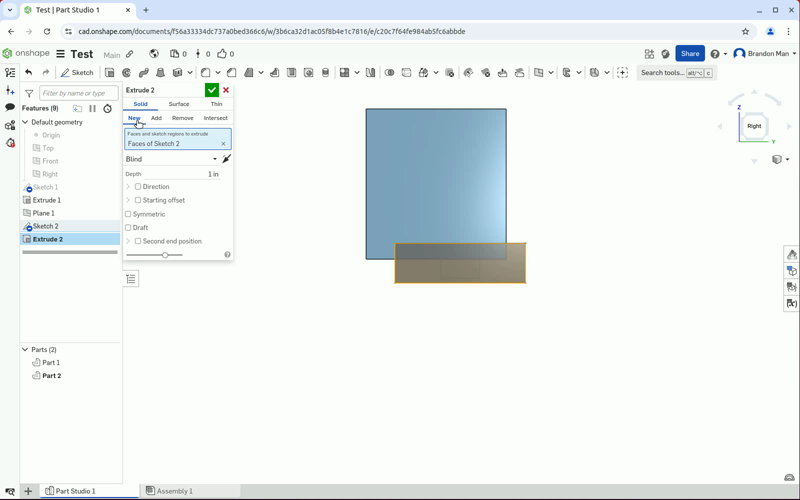
key(tab, 4)
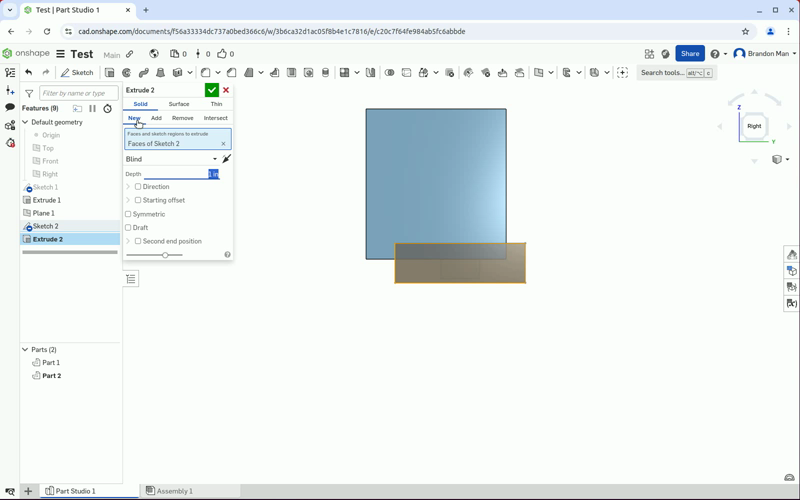
text(5.777)
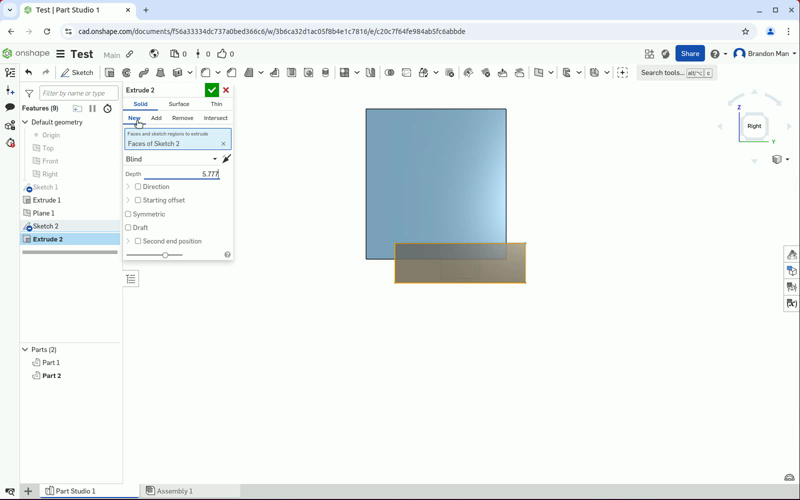
key(enter)
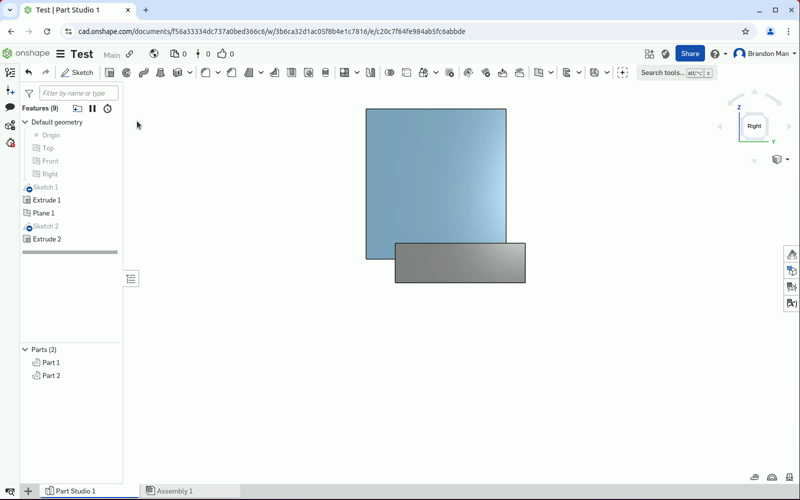
key(shift+h)
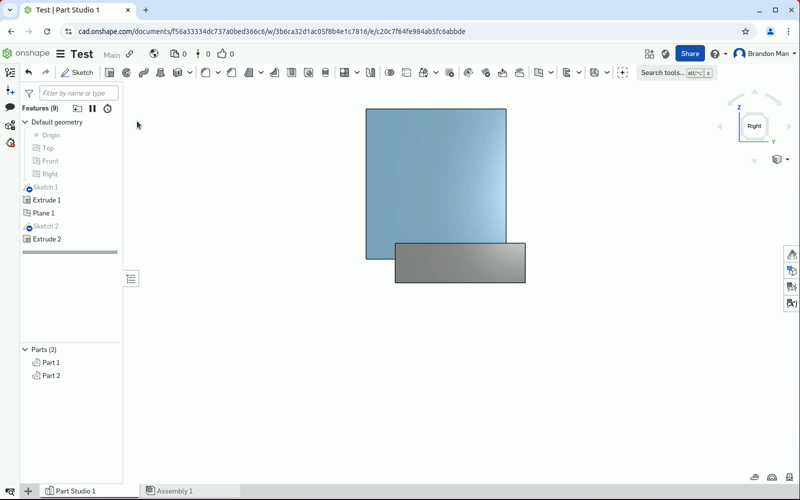
key(shift+h)
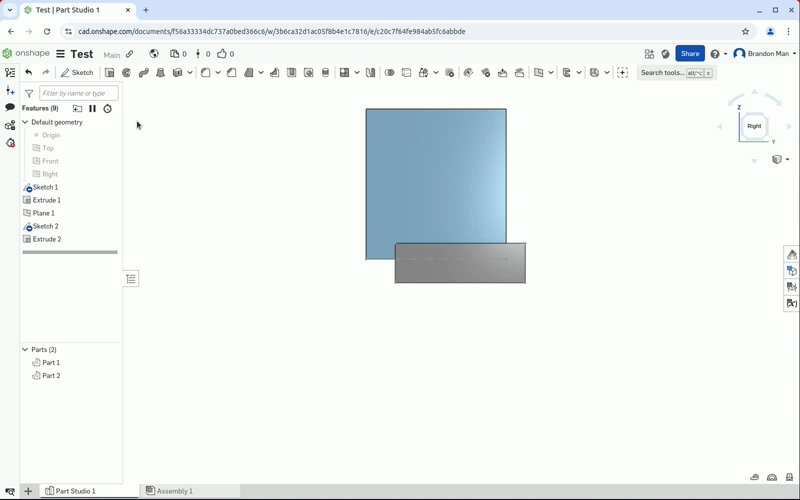
key(shift+7)
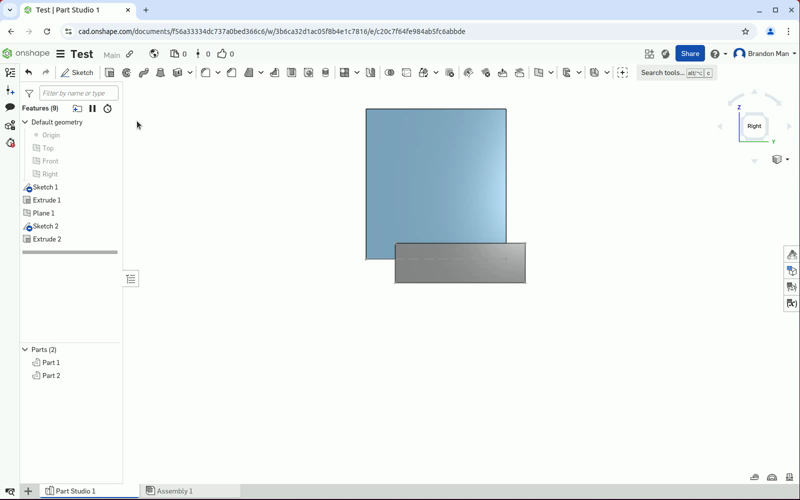
key(right, 2)
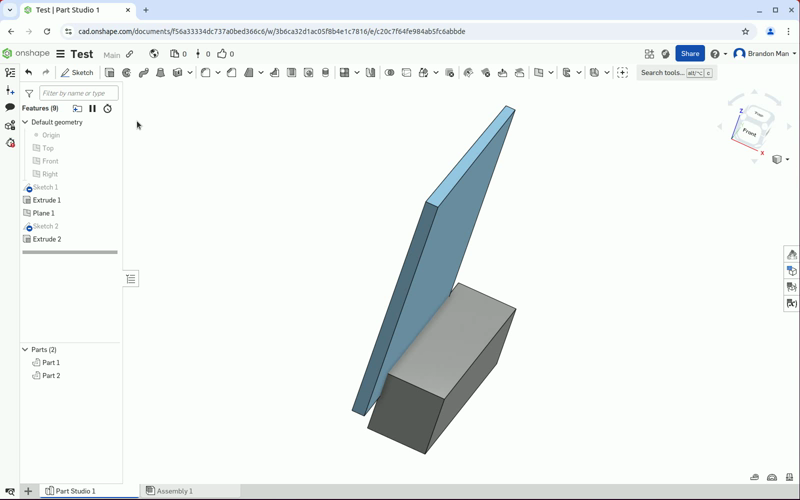
key(down, 2)
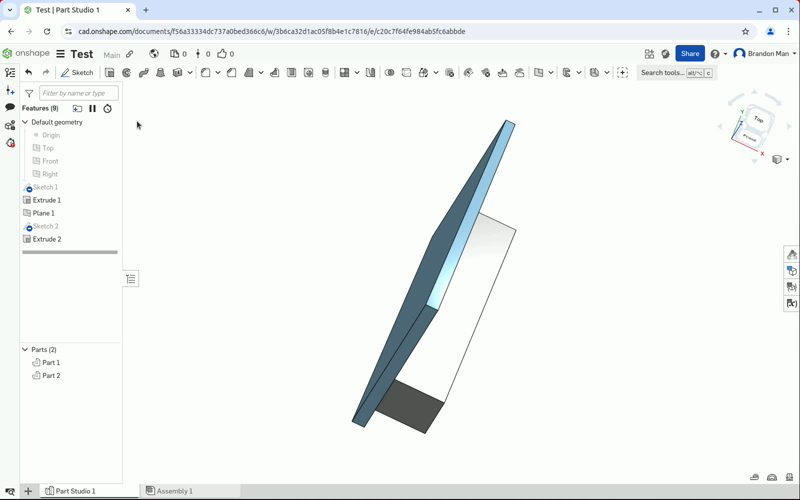
key(up, 2)
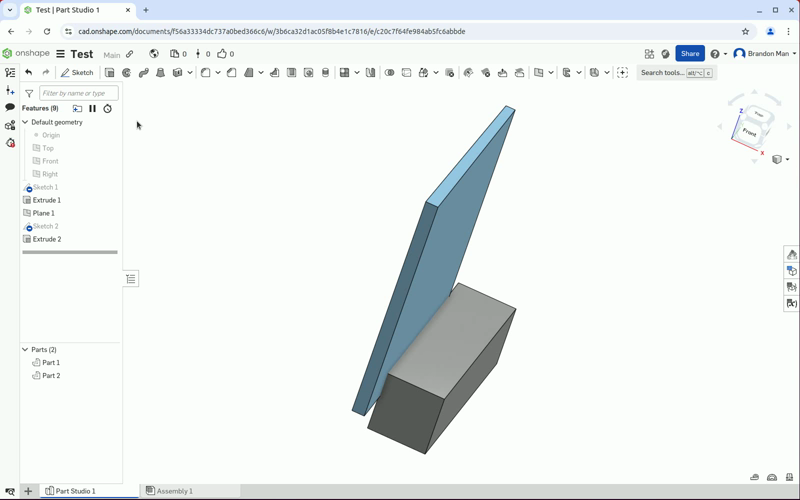
key(left, 2)
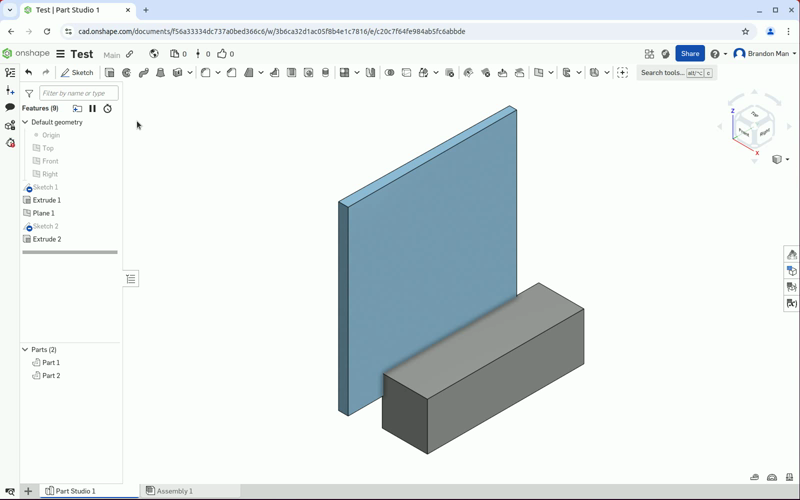
mouse_move(73, 189)
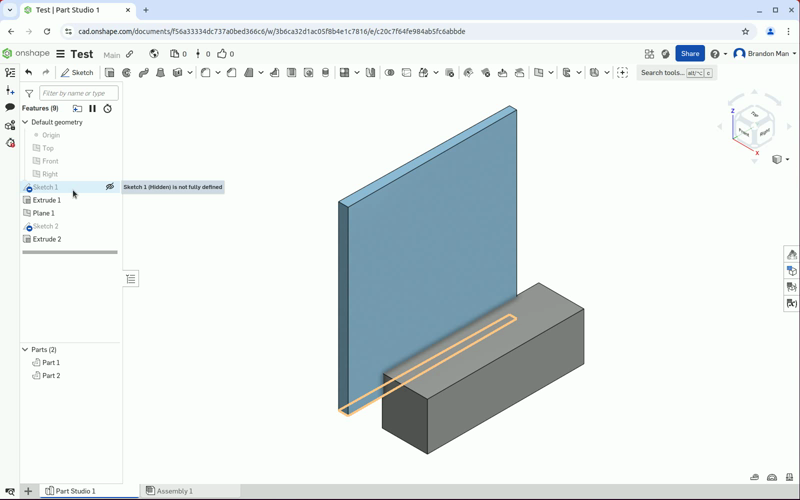
click(73, 189)